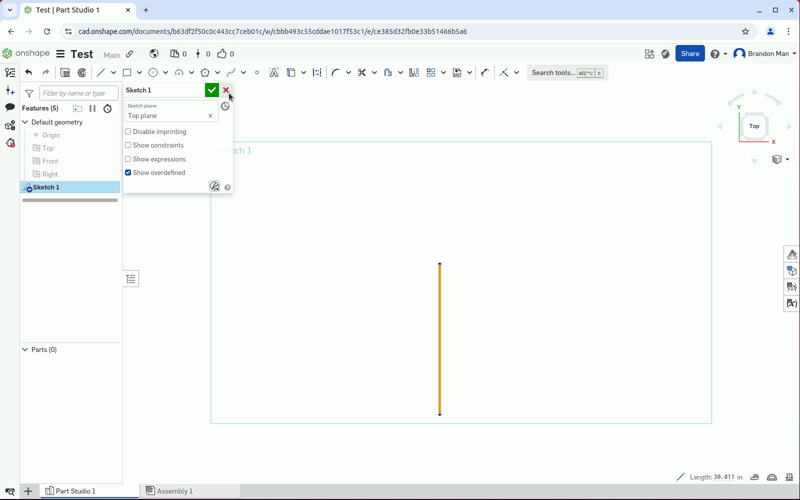
key(shift+h)
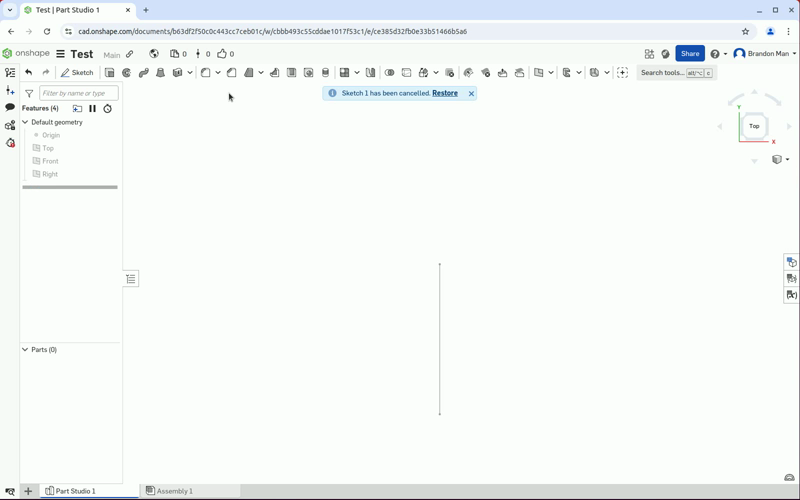
mouse_move(73, 352)
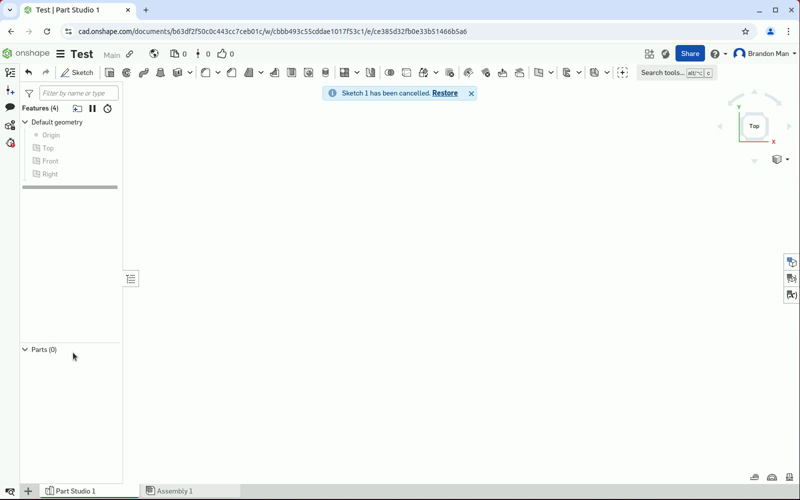
key(y)
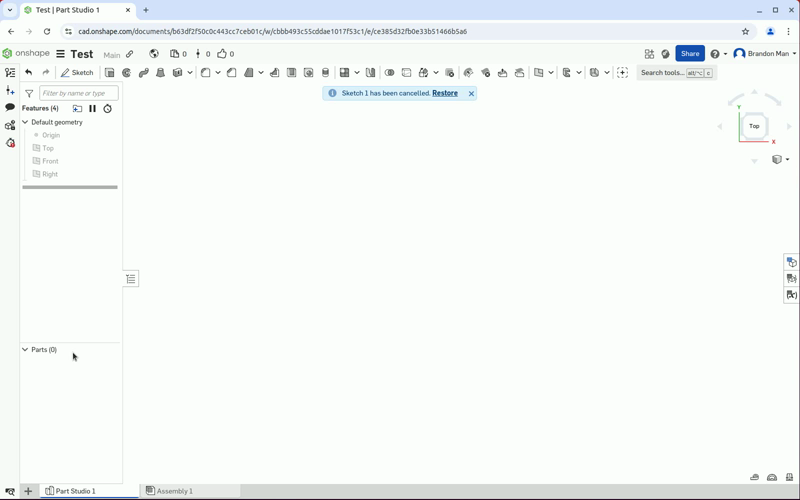
key(shift+p)
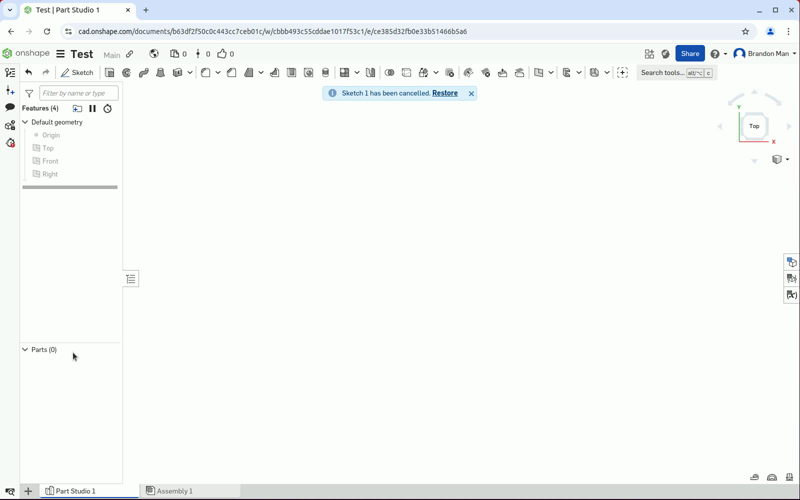
key(space)
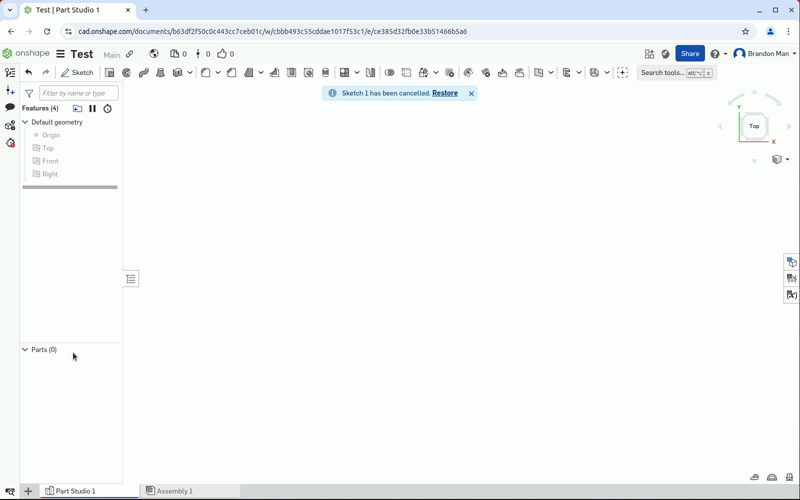
key_down(shift)
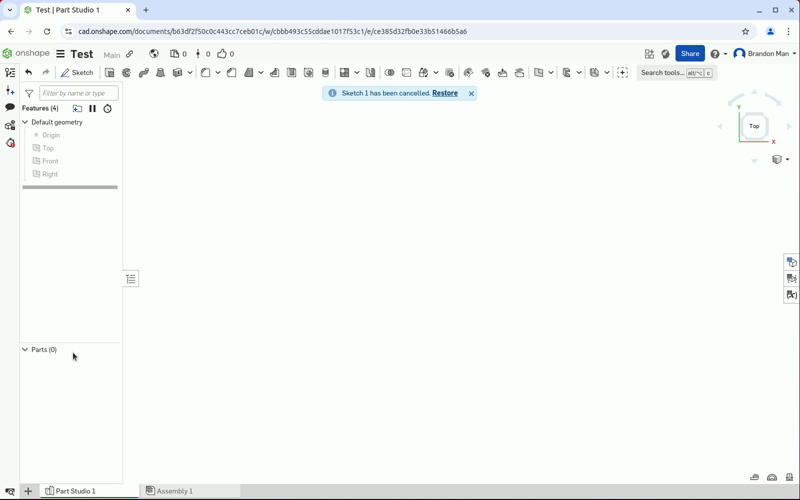
key(up)
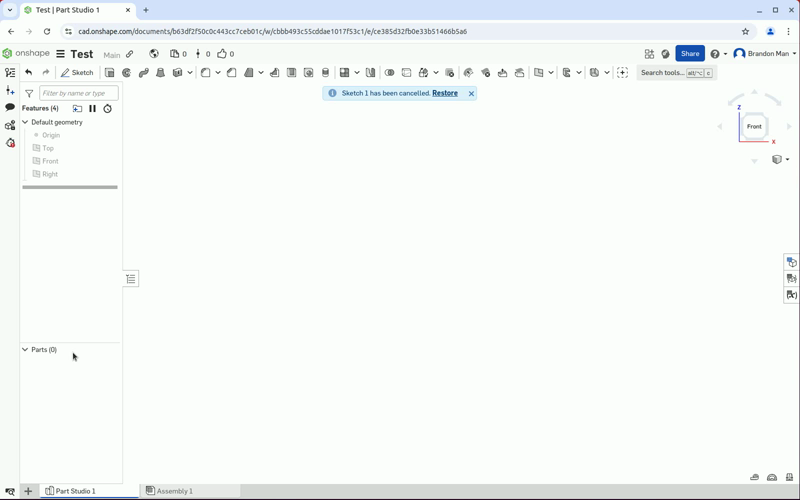
key_up(shift)
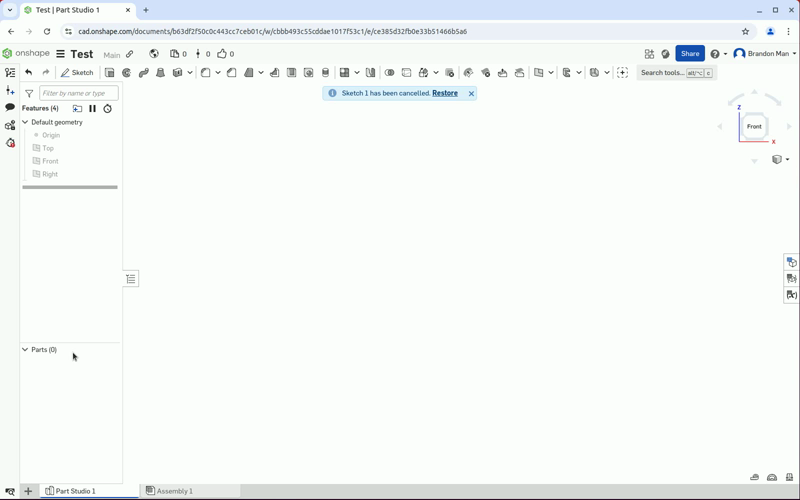
mouse_move(73, 352)
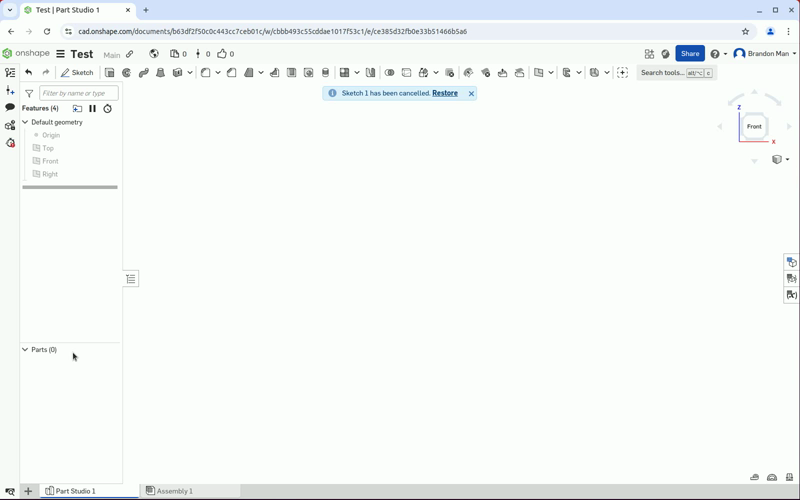
key(shift+y)
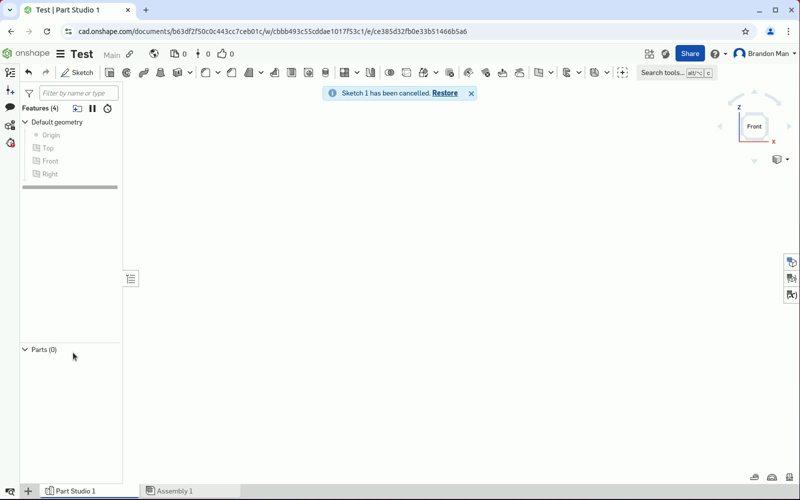
key(shift+s)
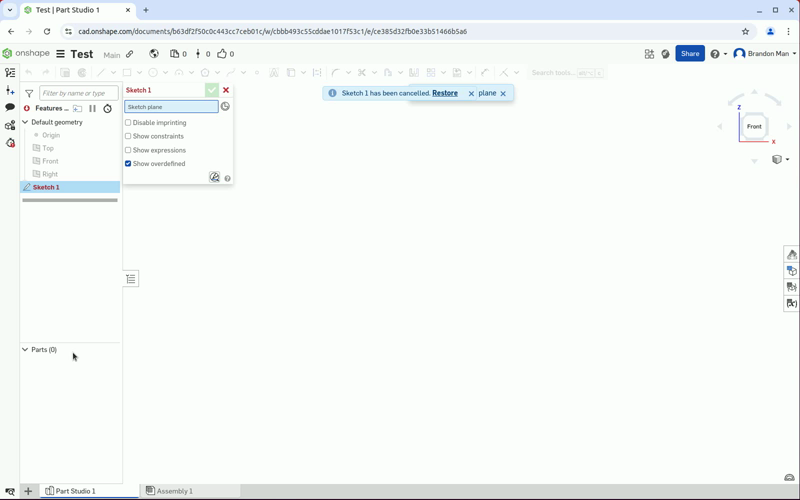
mouse_move(73, 163)
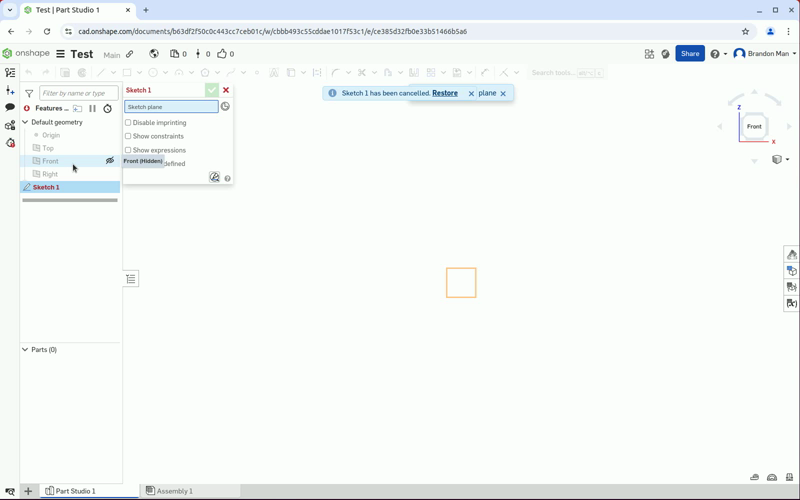
click(73, 163)
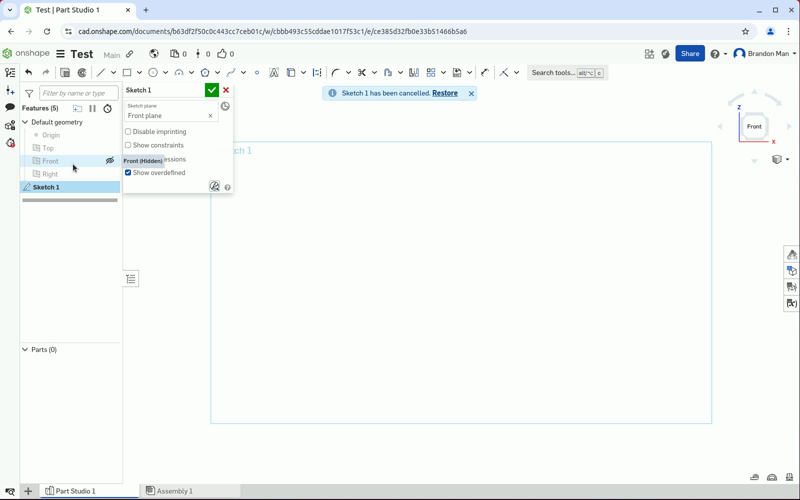
mouse_move(73, 352)
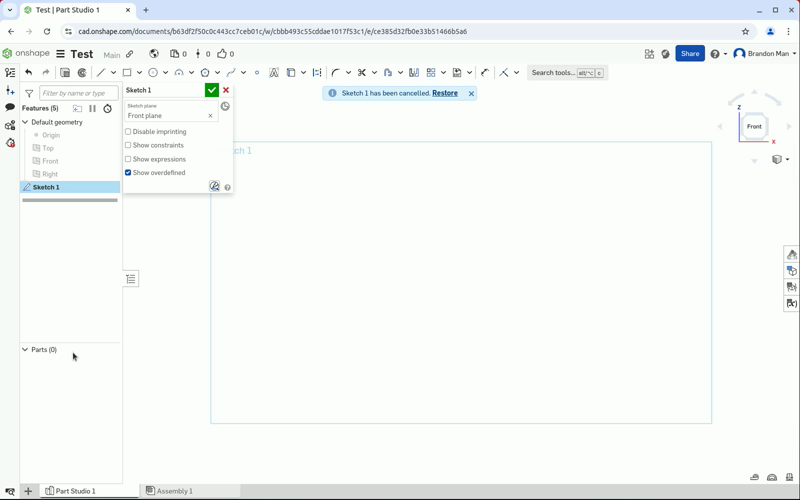
key(y)
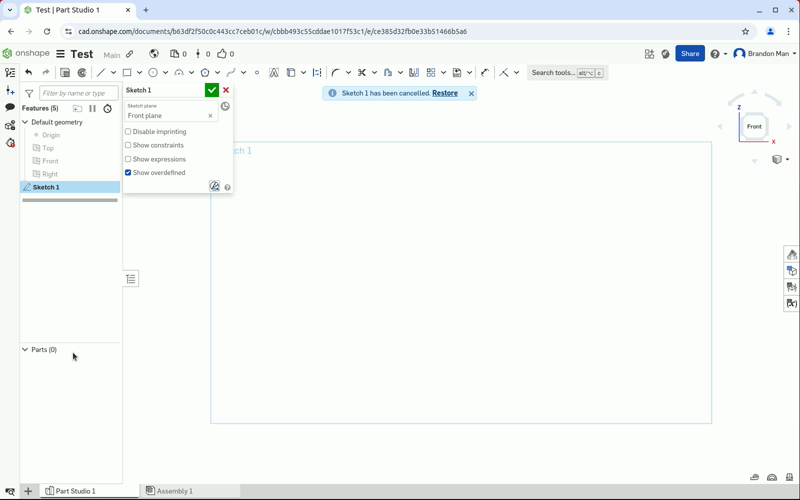
key(c)
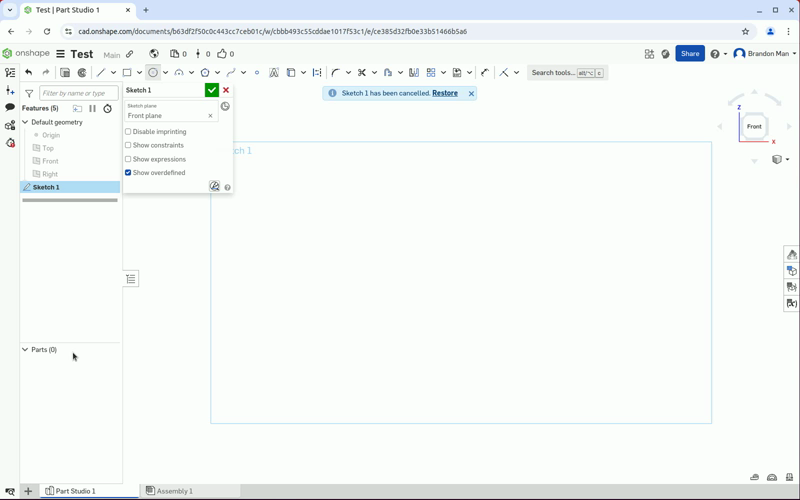
key_down(shift)
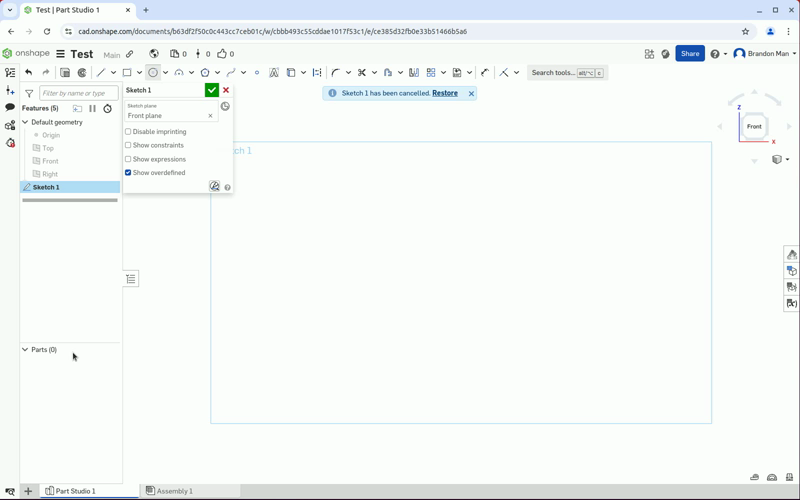
mouse_move(461, 198)
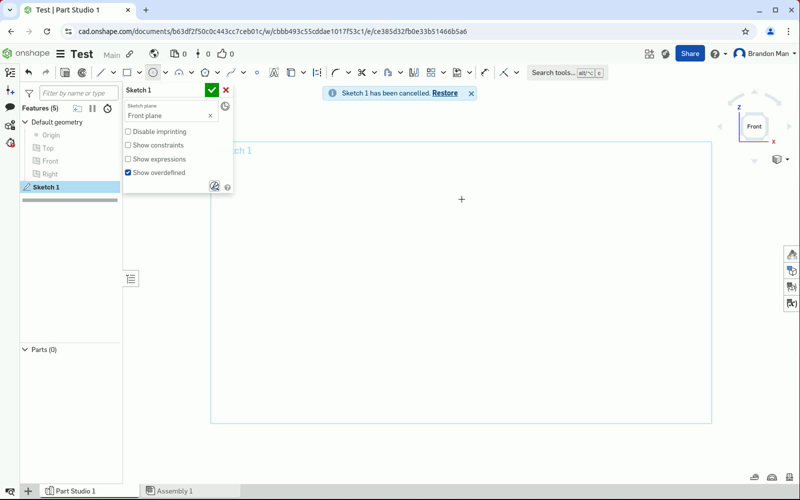
click(461, 198)
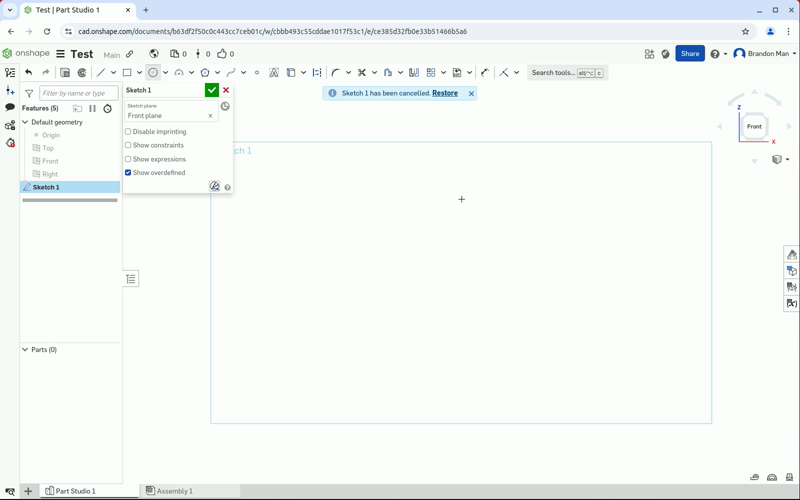
key_up(shift)
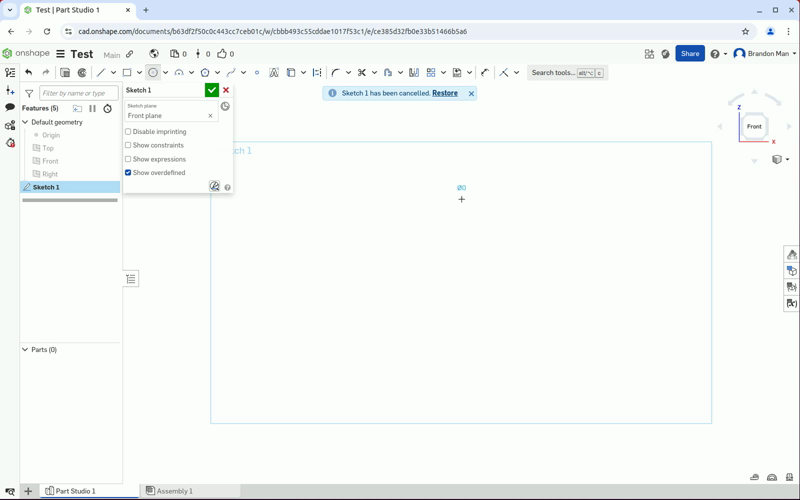
mouse_move(491, 198)
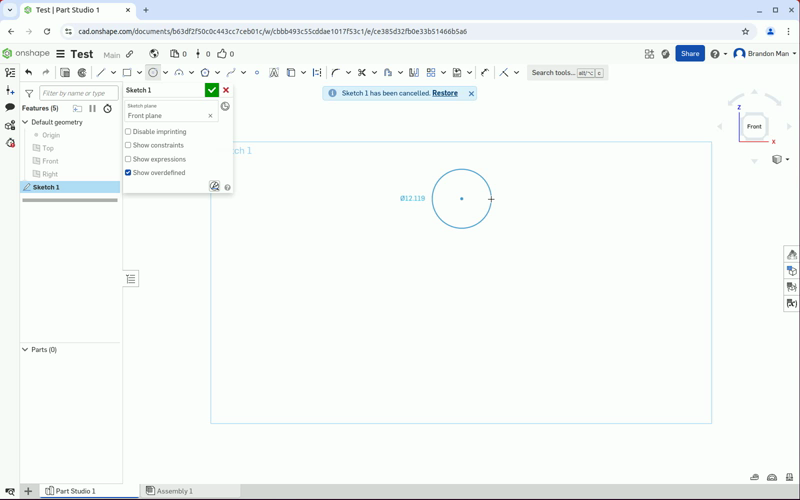
click(491, 198)
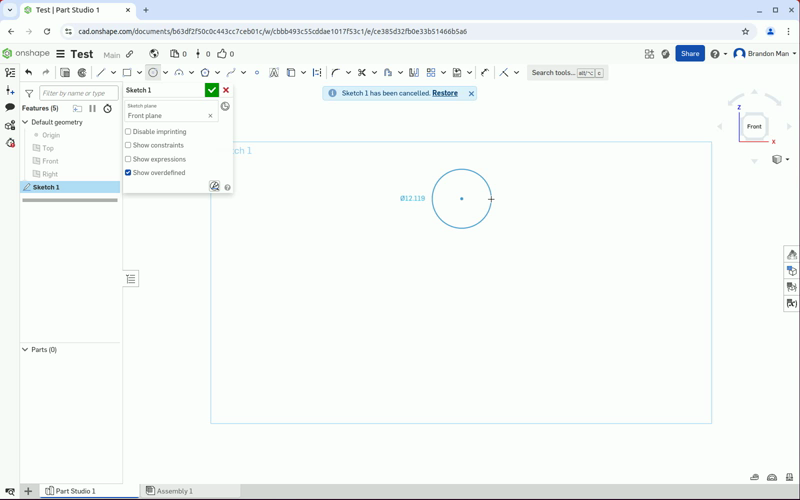
key(esc)
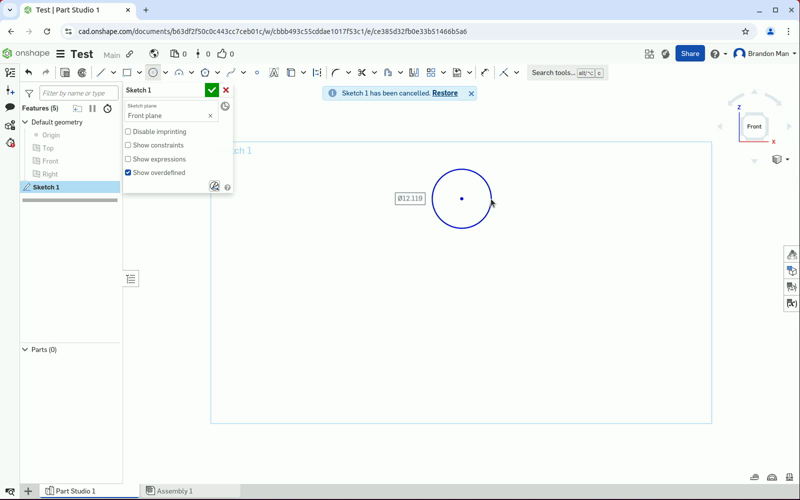
mouse_move(453, 196)
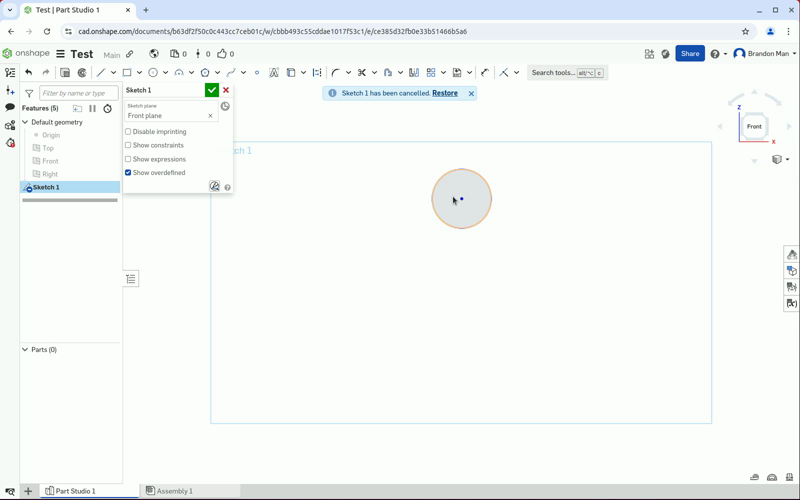
click(453, 196)
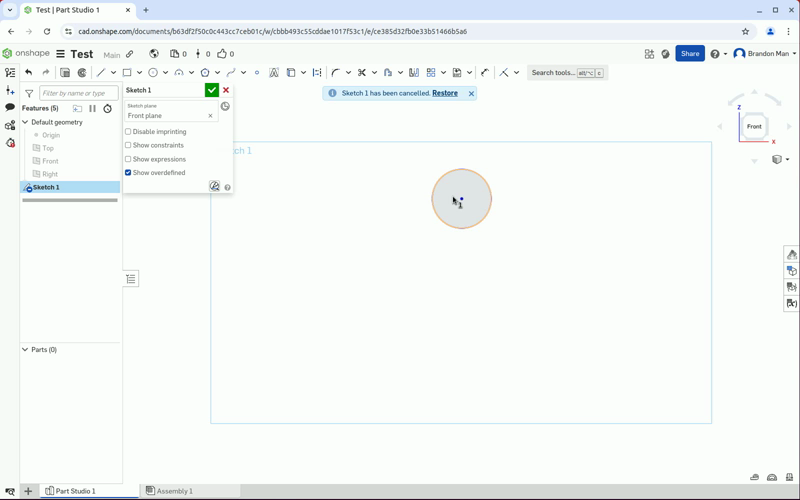
mouse_move(73, 352)
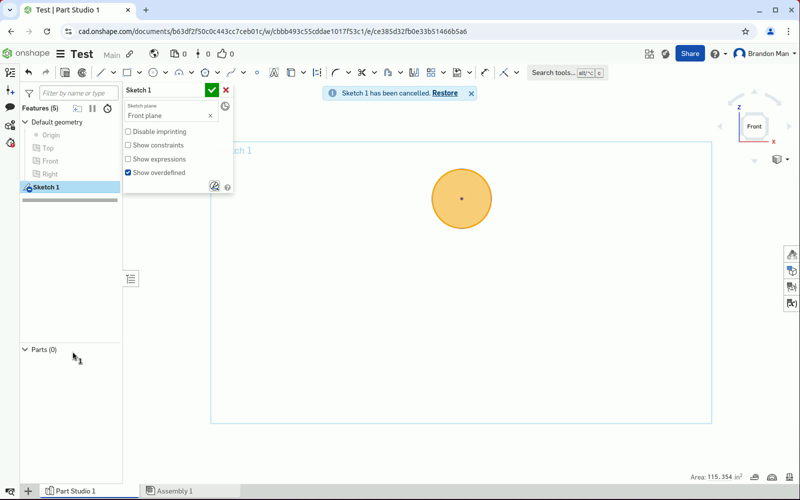
key(shift+y)
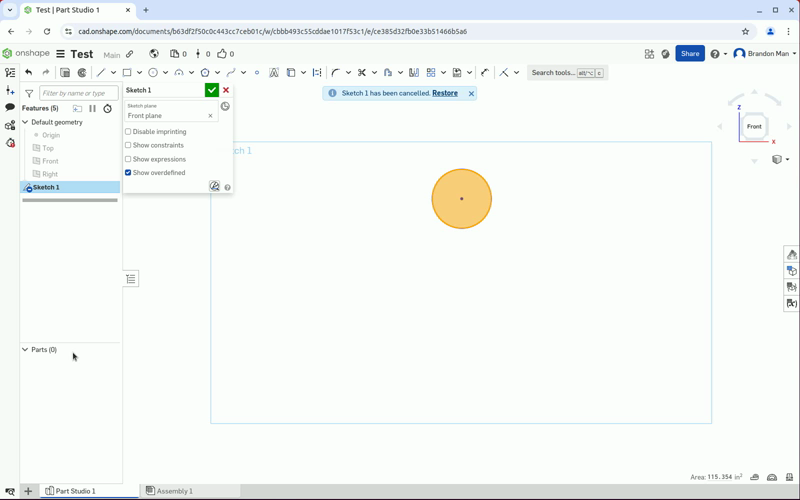
key(shift+e)
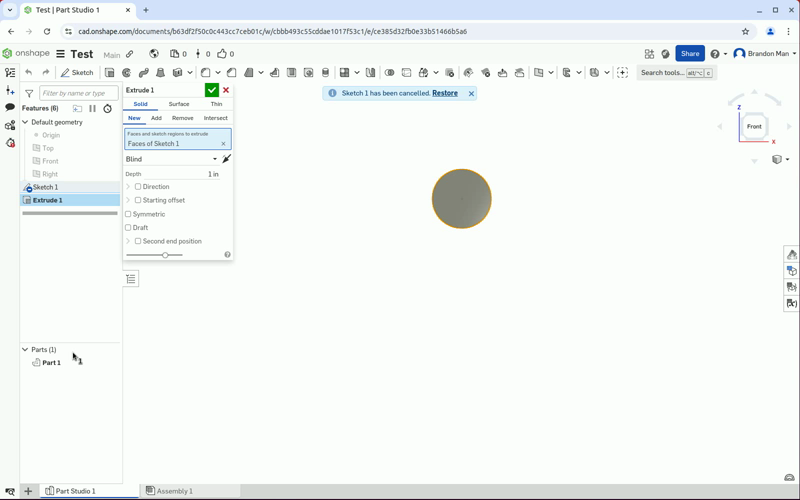
mouse_move(143, 106)
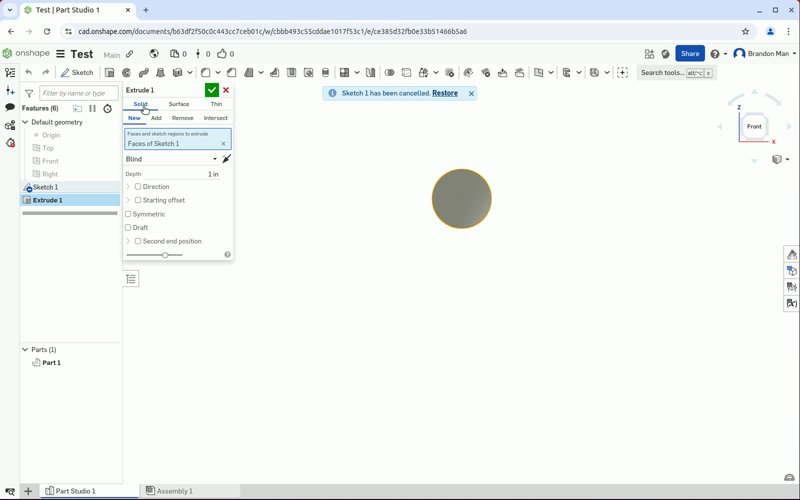
click(143, 106)
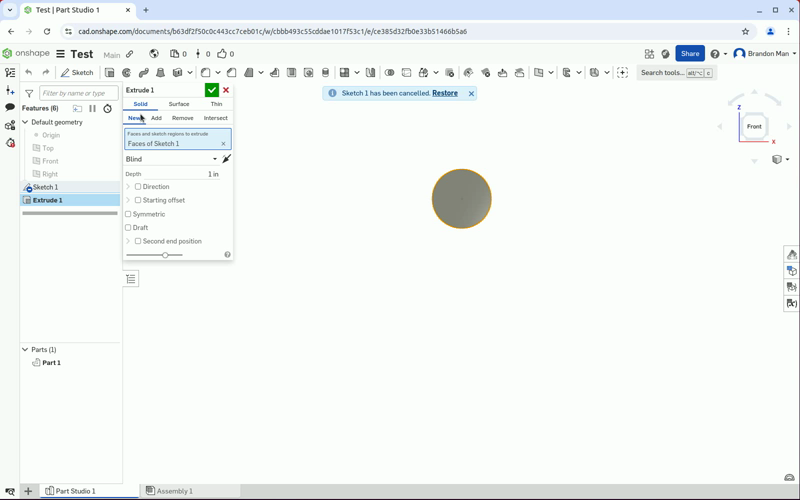
mouse_move(137, 120)
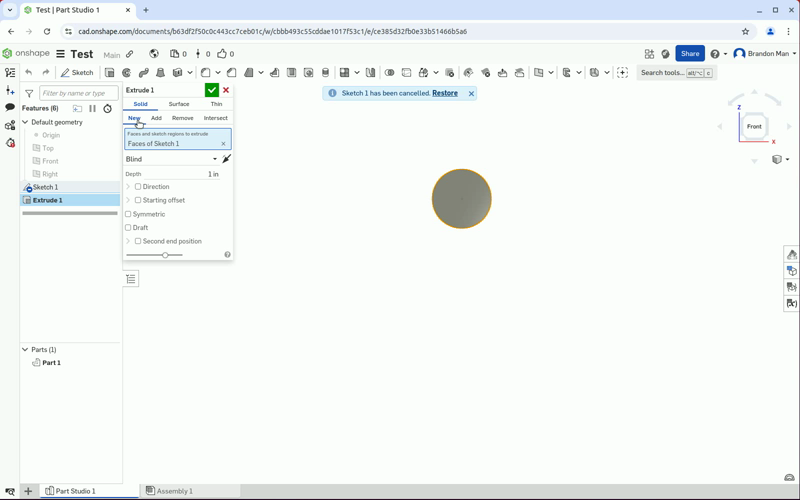
click(137, 120)
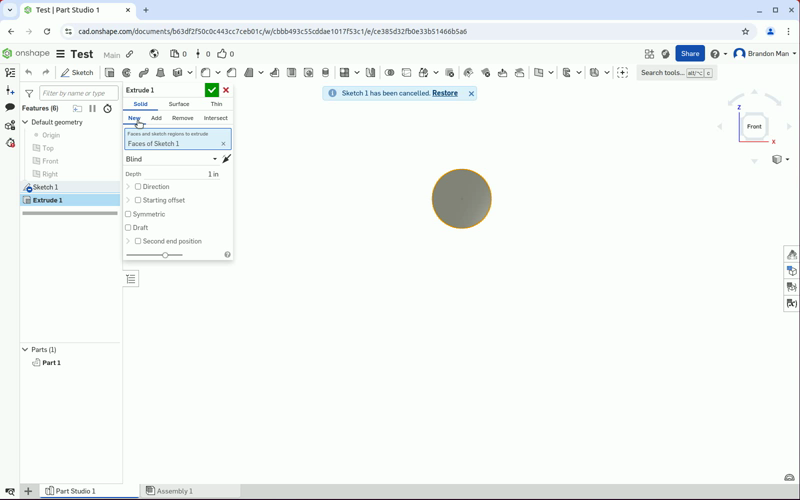
key(tab, 4)
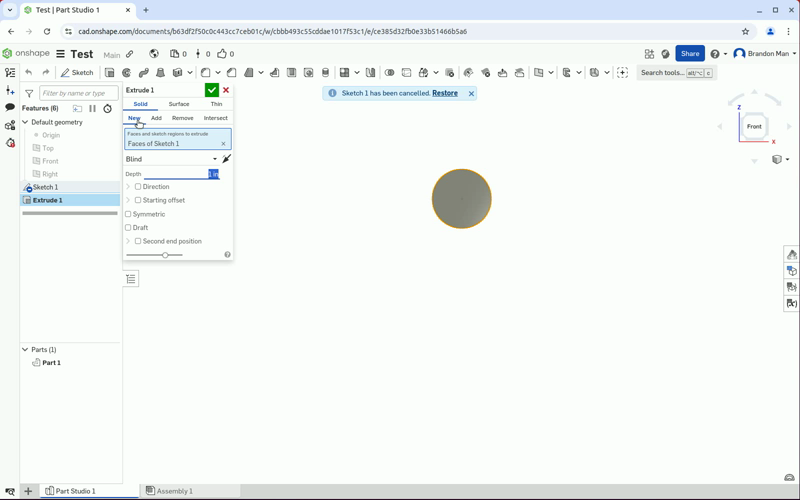
text(5.055)
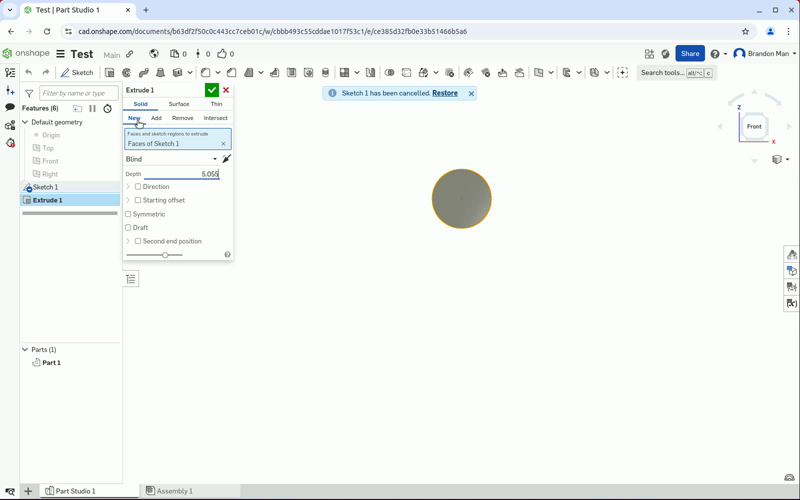
key(enter)
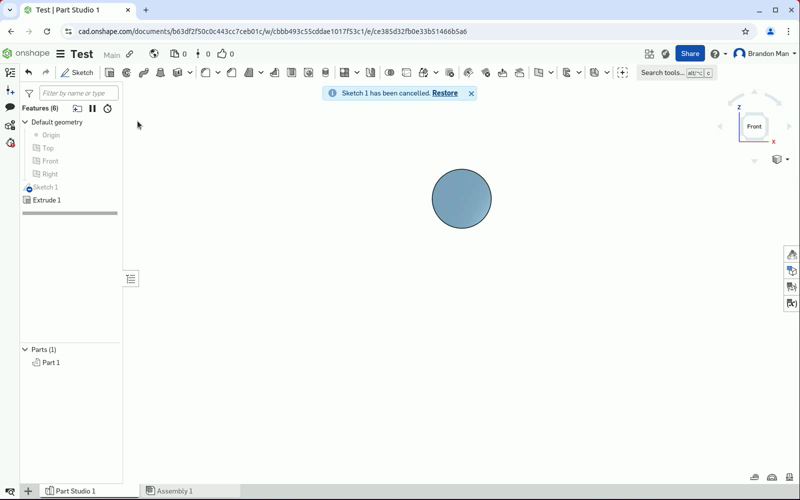
key(shift+h)
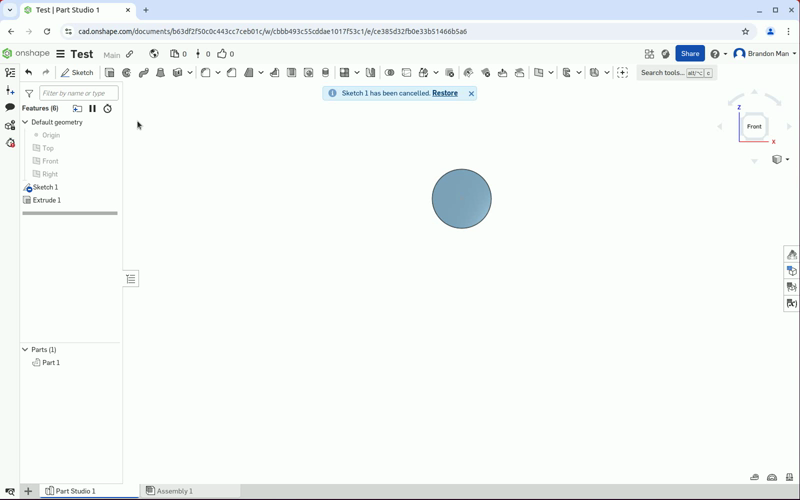
key(shift+h)
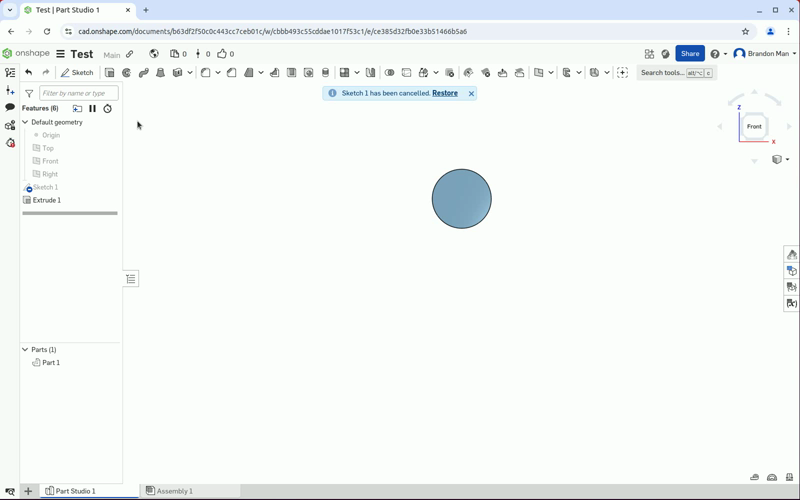
mouse_move(73, 189)
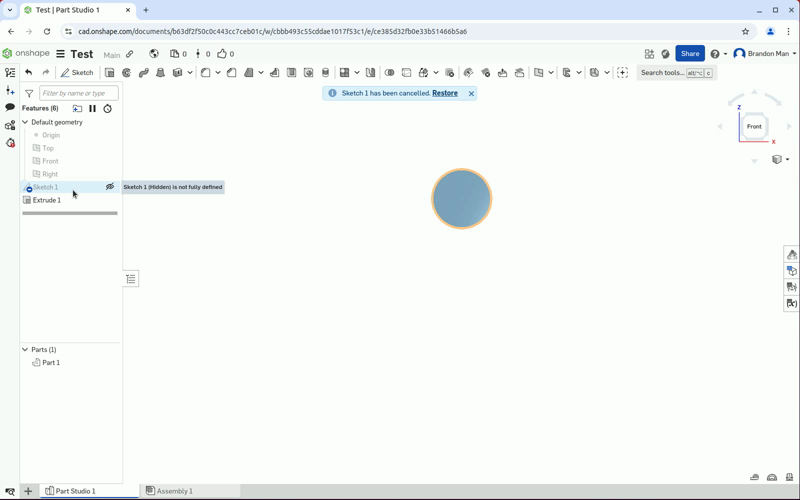
click(73, 189)
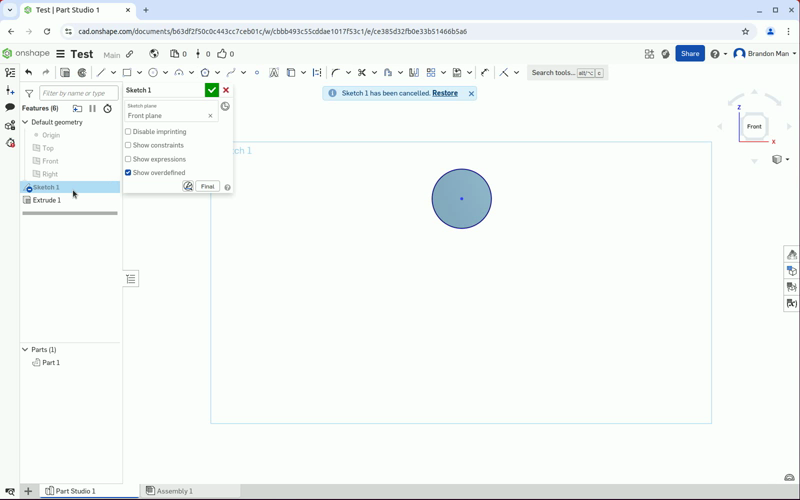
mouse_move(229, 92)
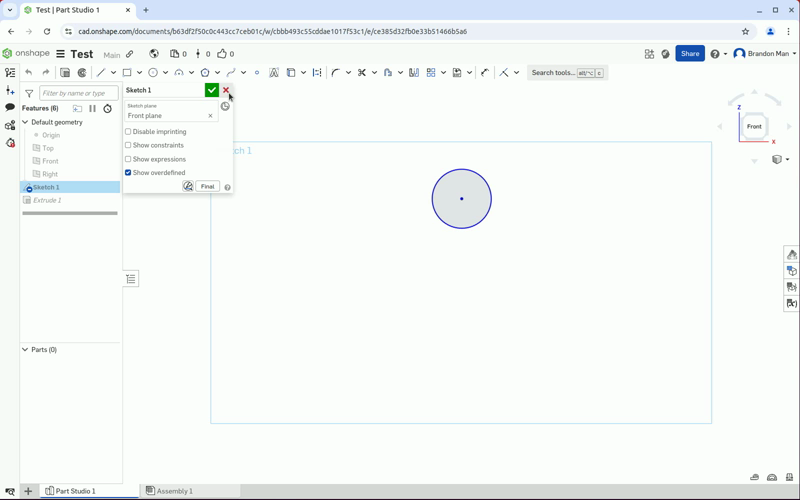
click(229, 92)
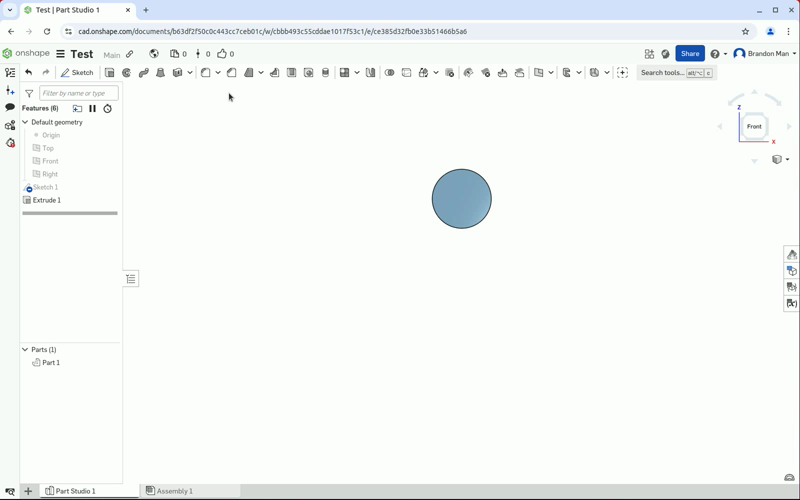
mouse_move(541, 75)
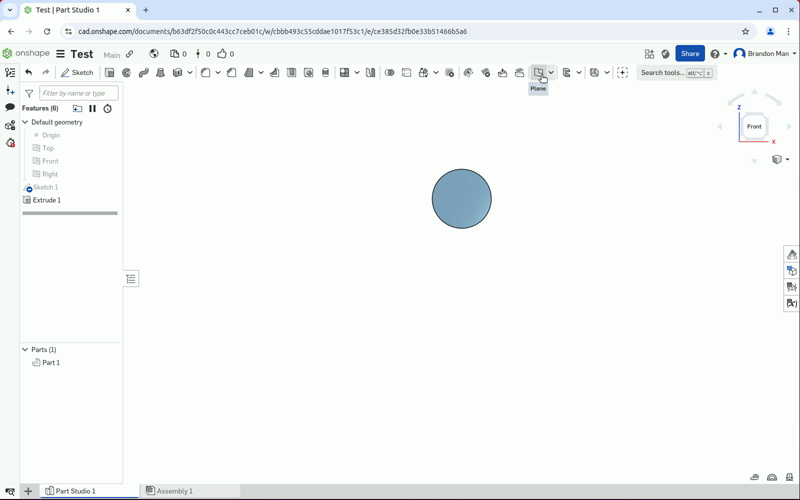
click(541, 75)
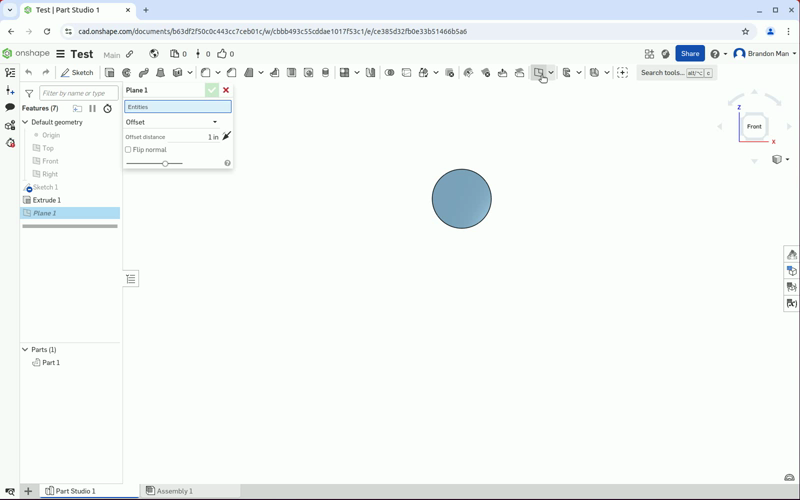
mouse_move(73, 163)
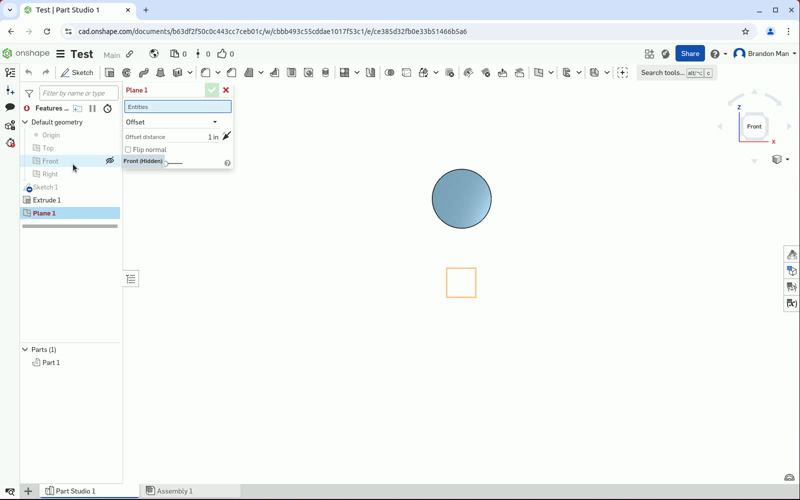
click(73, 163)
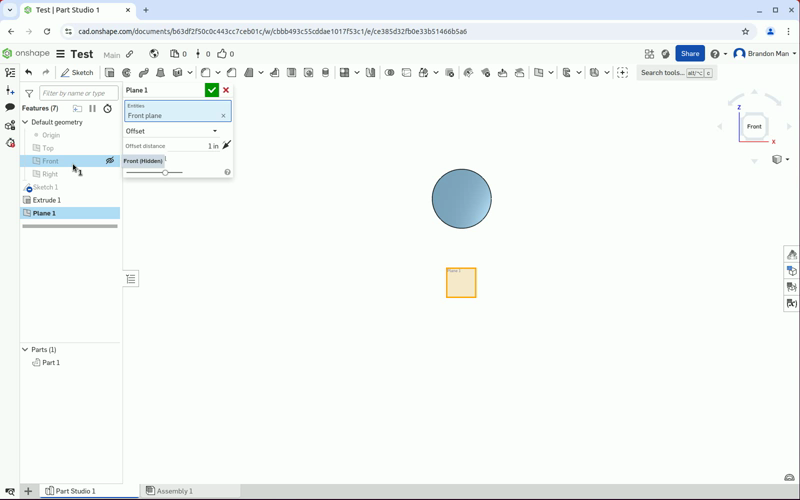
key(tab, 2)
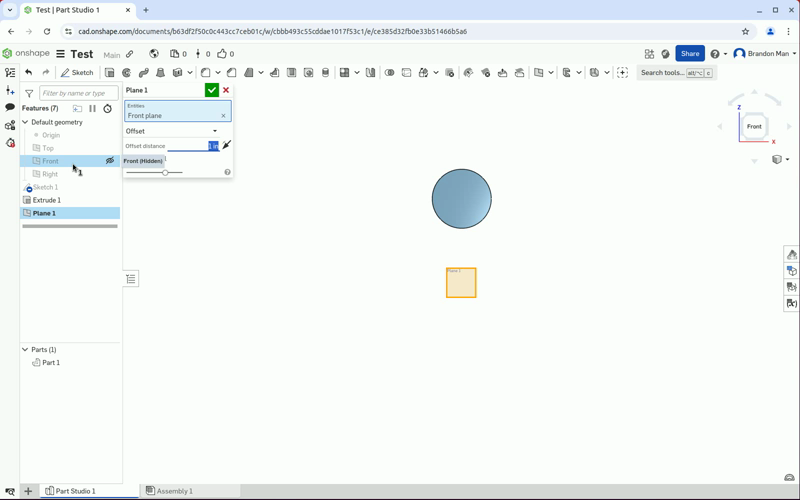
text(5.053)
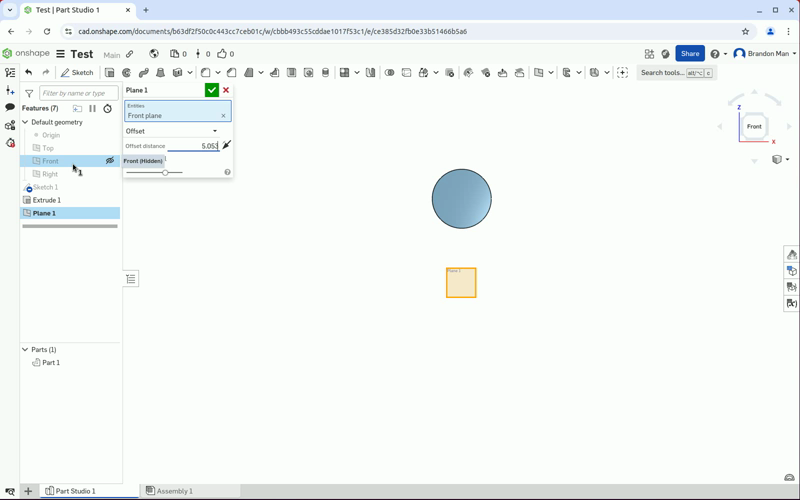
key(enter, 2)
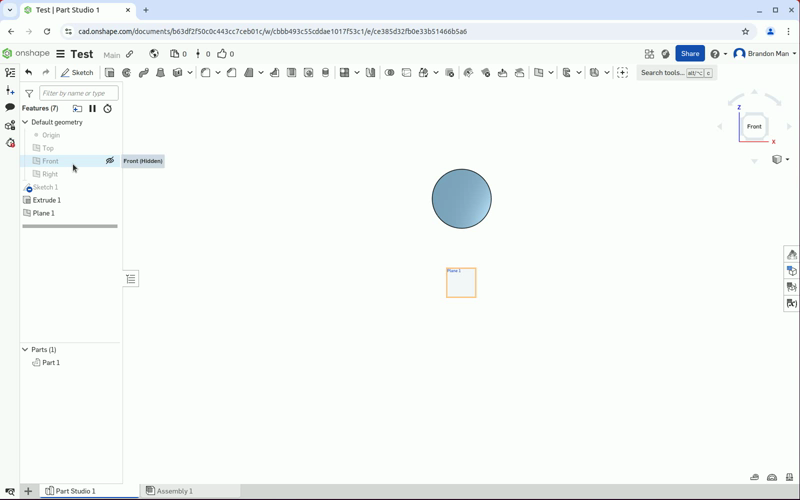
key(shift+s)
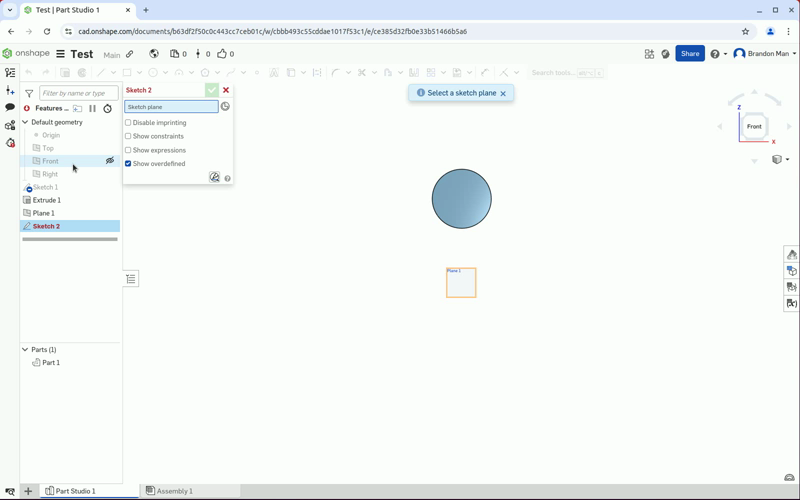
mouse_move(73, 215)
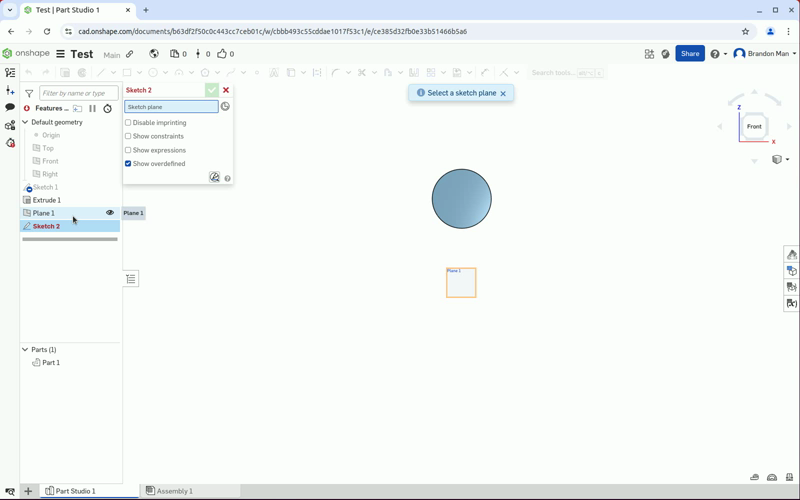
click(73, 215)
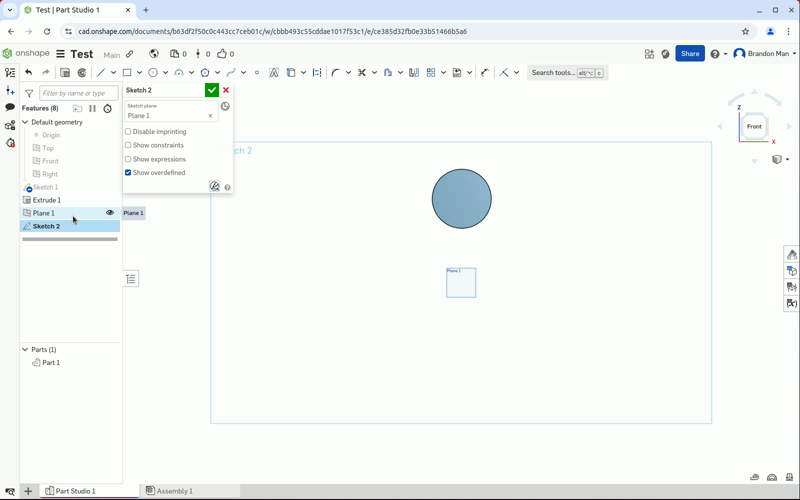
mouse_move(73, 352)
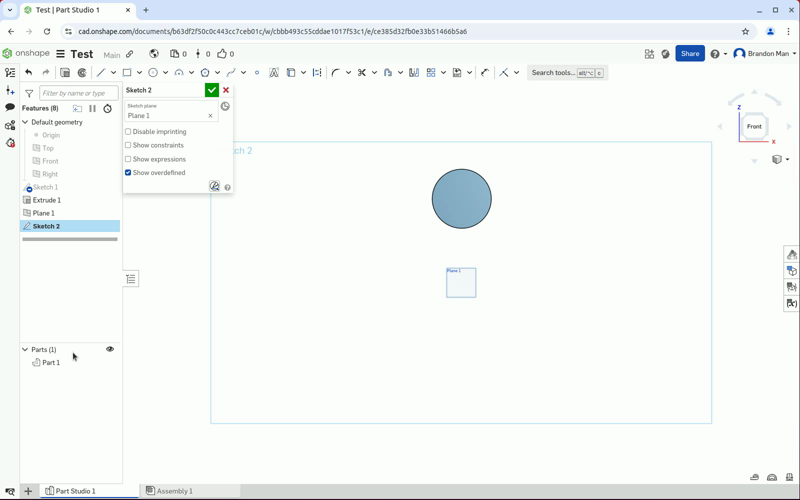
key(y)
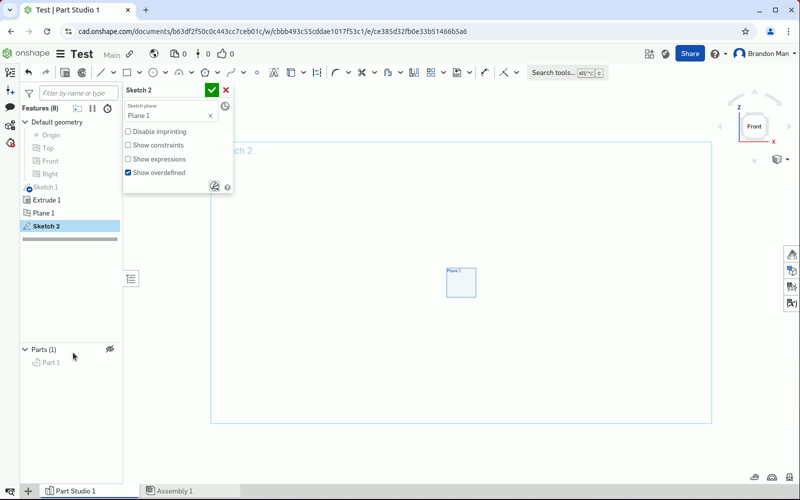
key(c)
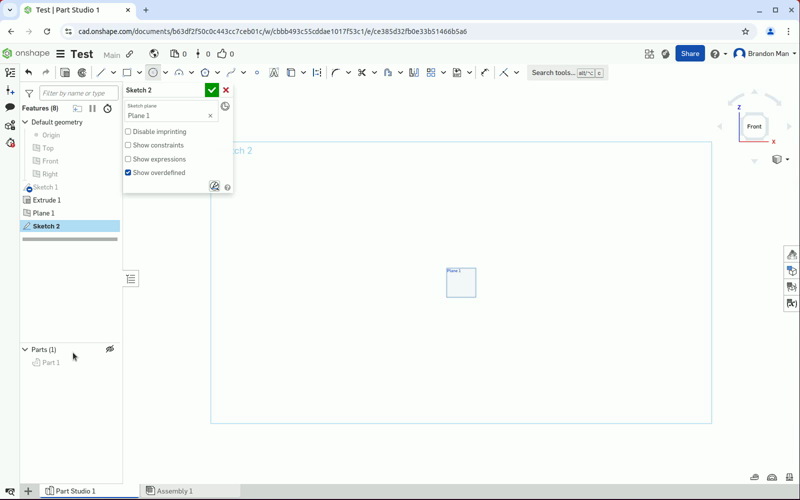
key_down(shift)
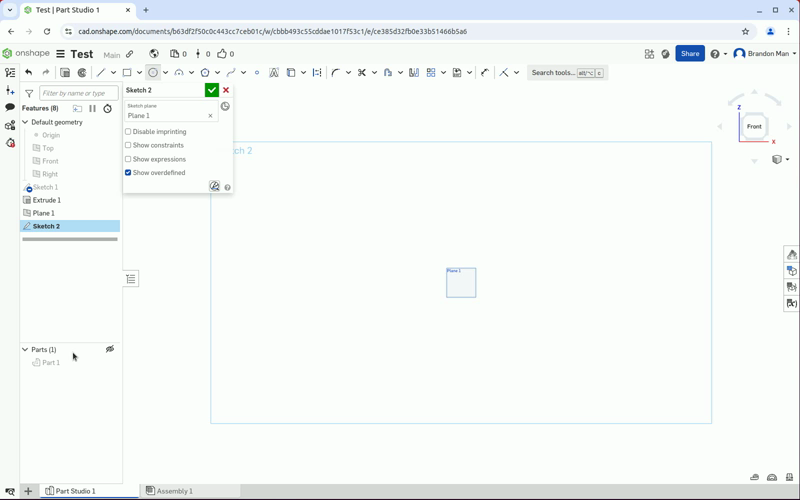
mouse_move(461, 198)
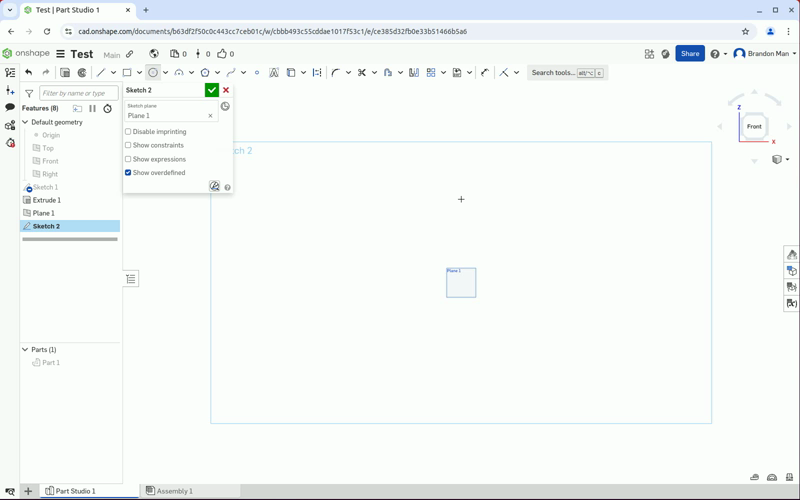
click(461, 198)
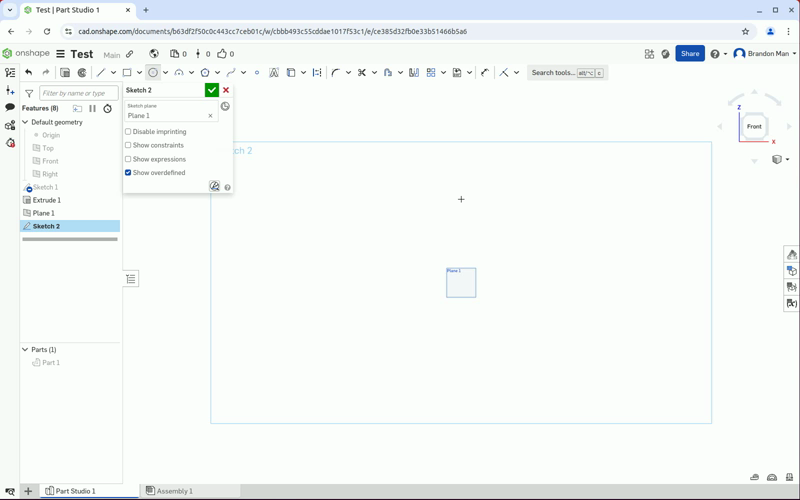
key_up(shift)
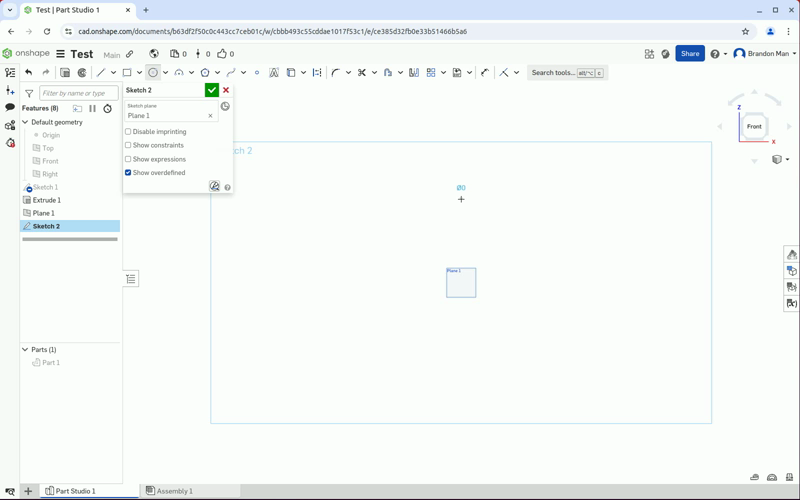
mouse_move(480, 198)
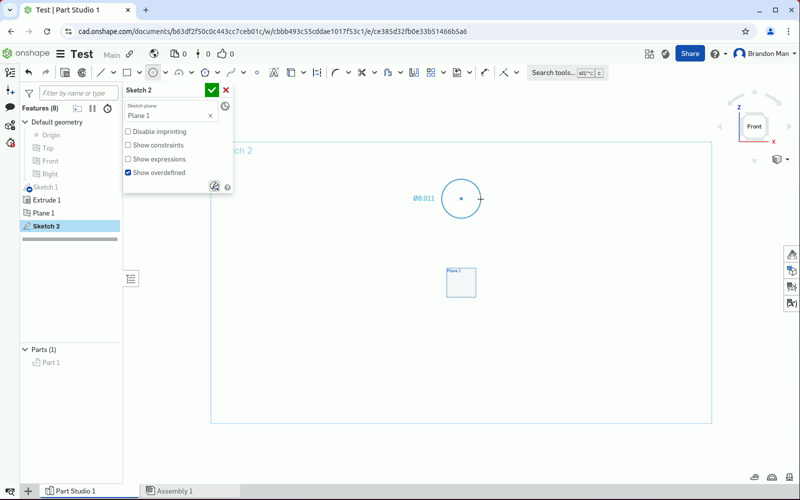
click(480, 198)
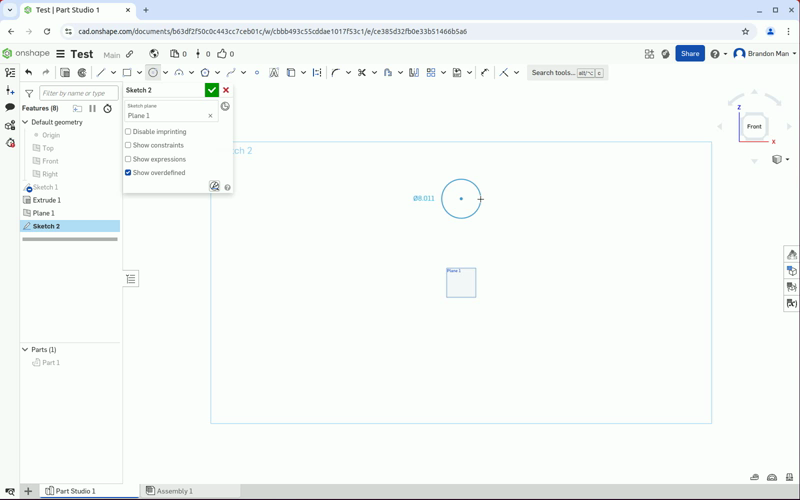
key(esc)
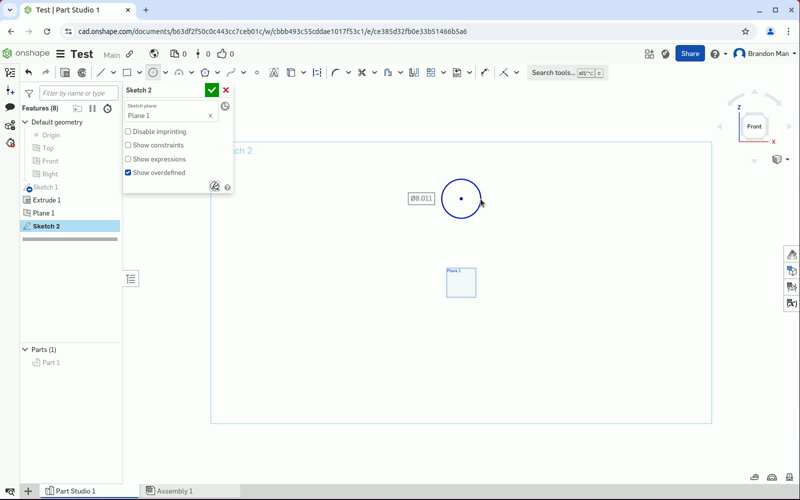
mouse_move(457, 214)
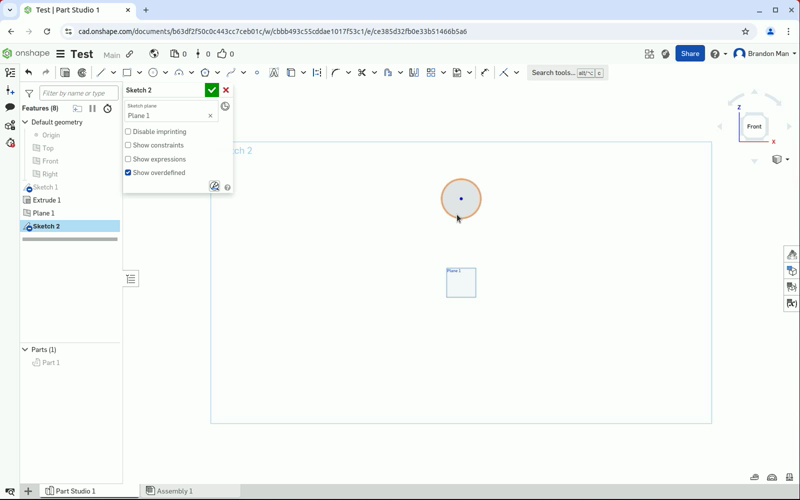
scroll(6)
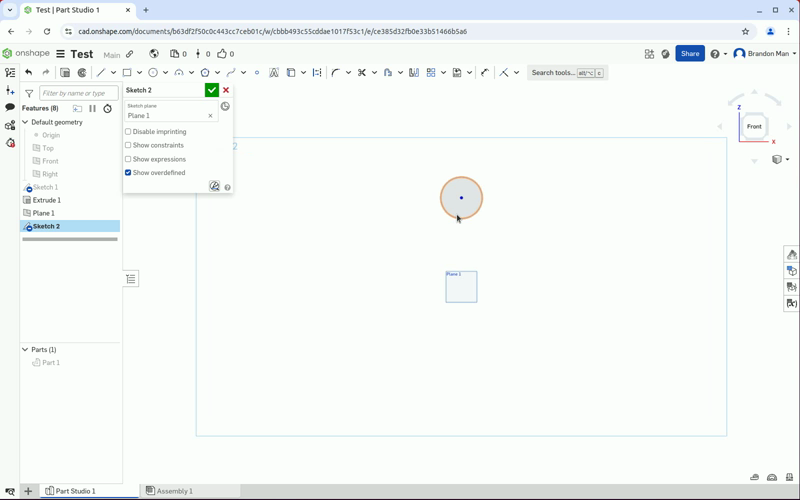
scroll(6)
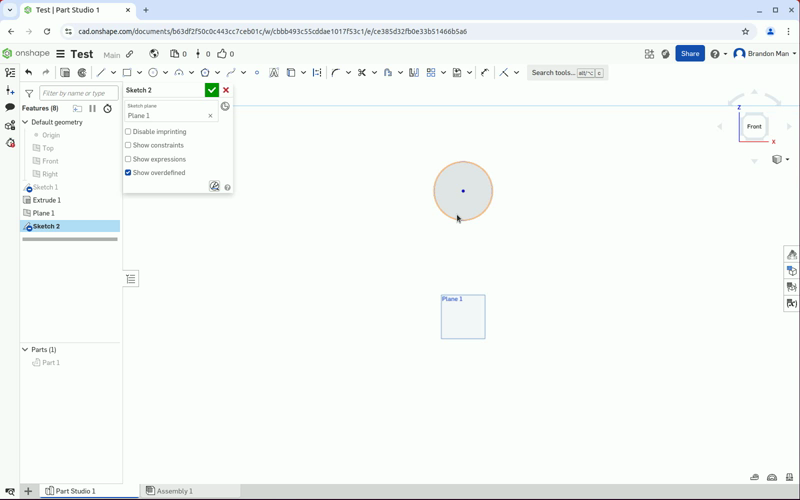
scroll(6)
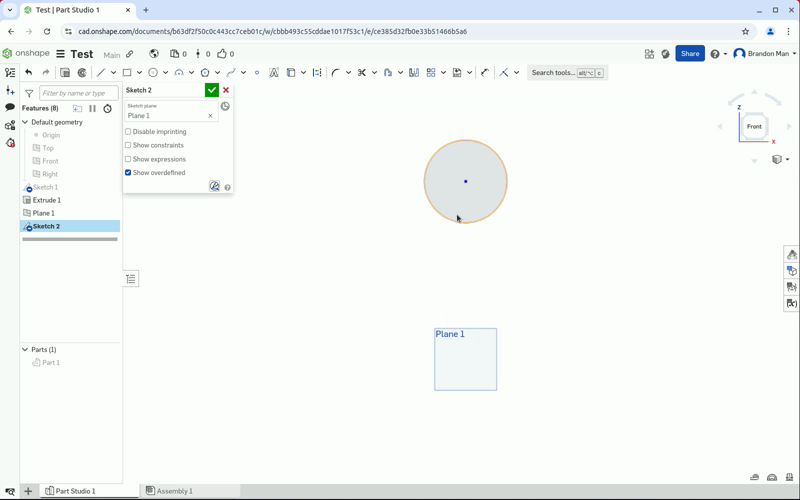
scroll(6)
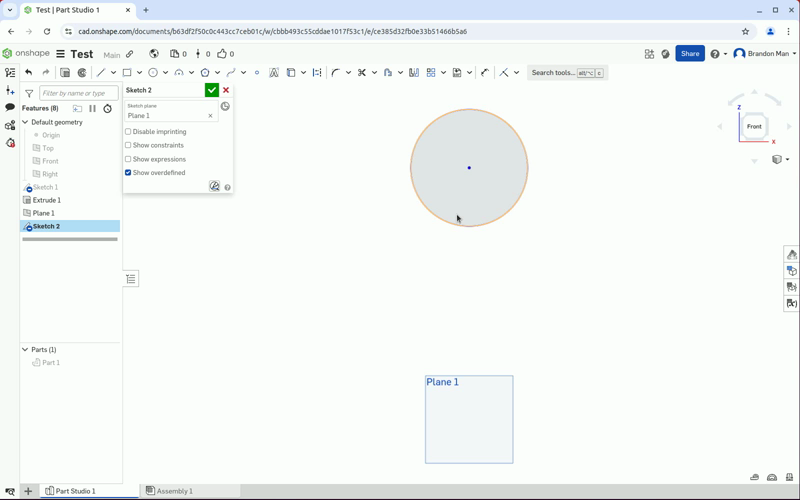
scroll(6)
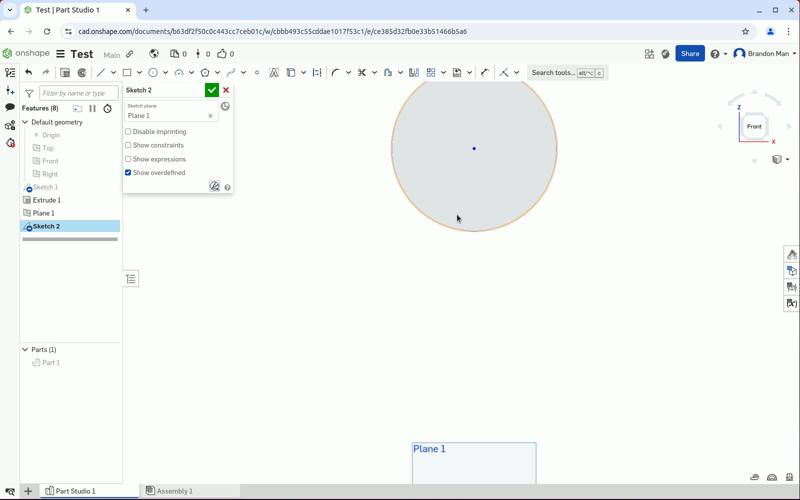
scroll(6)
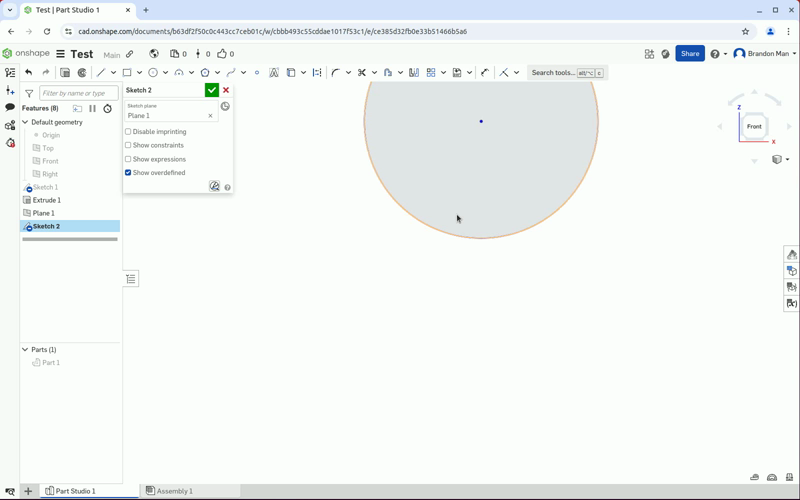
scroll(6)
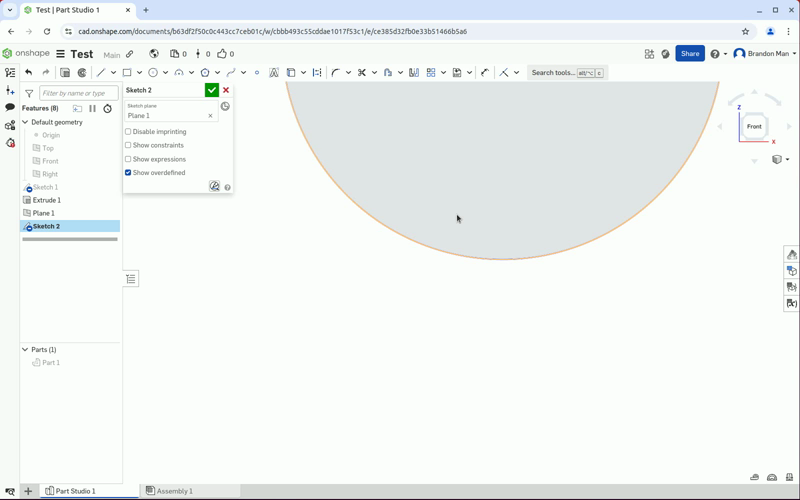
click(457, 214)
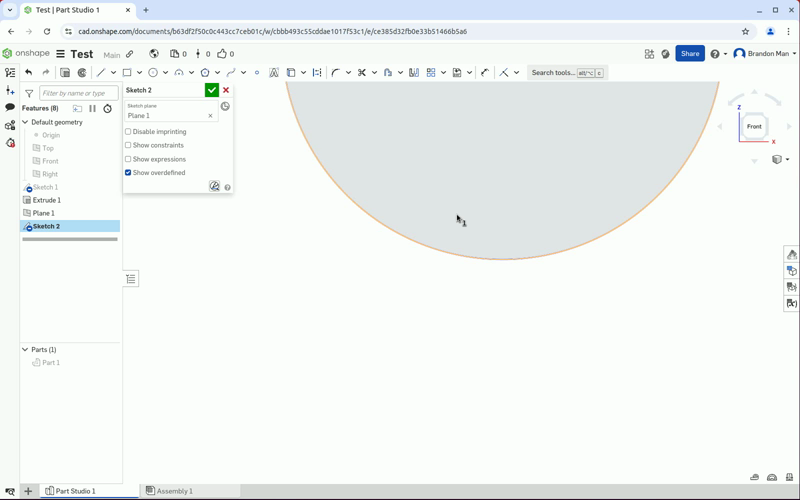
scroll(-6)
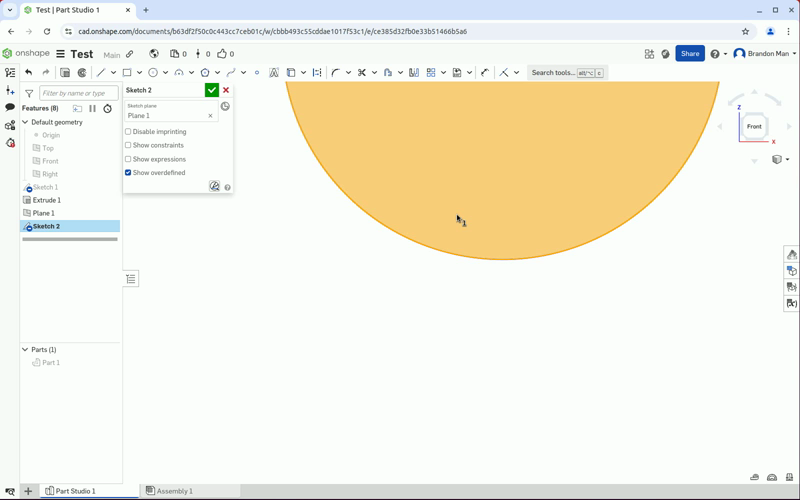
scroll(-6)
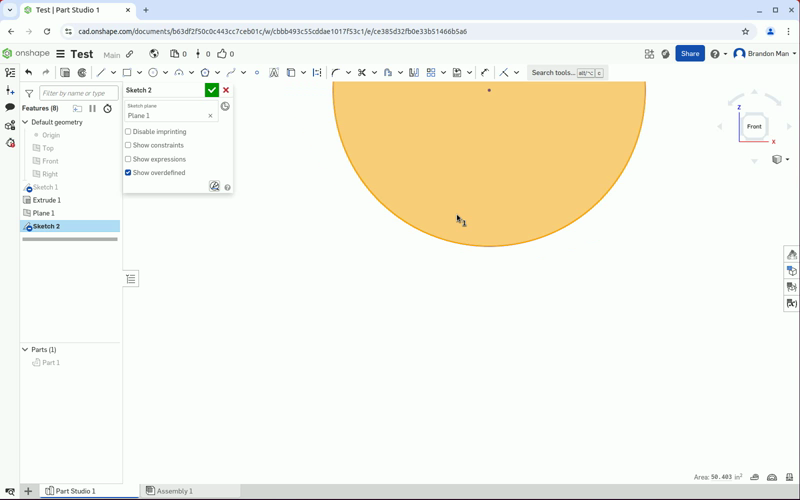
scroll(-6)
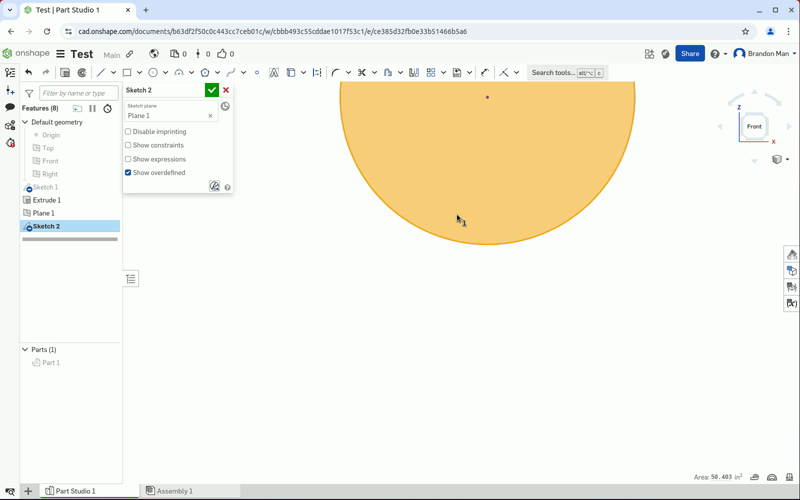
scroll(-6)
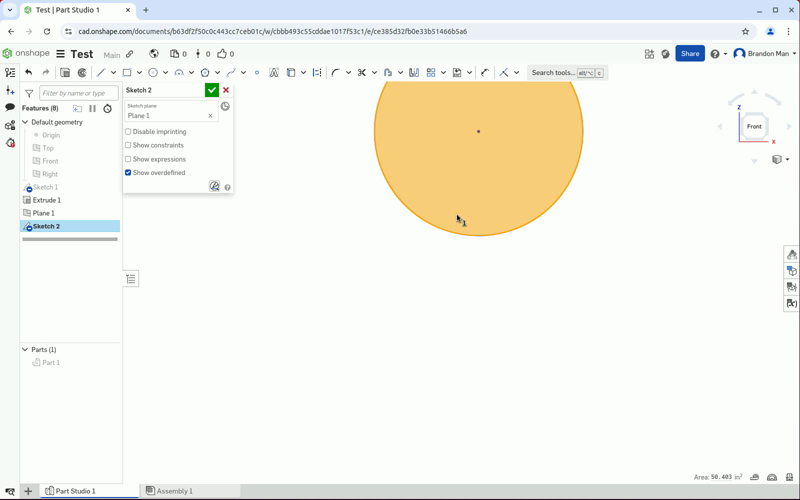
scroll(-6)
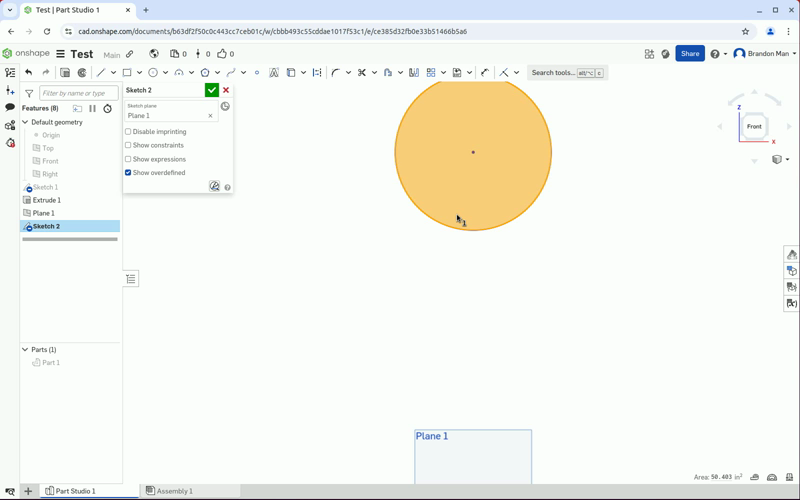
scroll(-6)
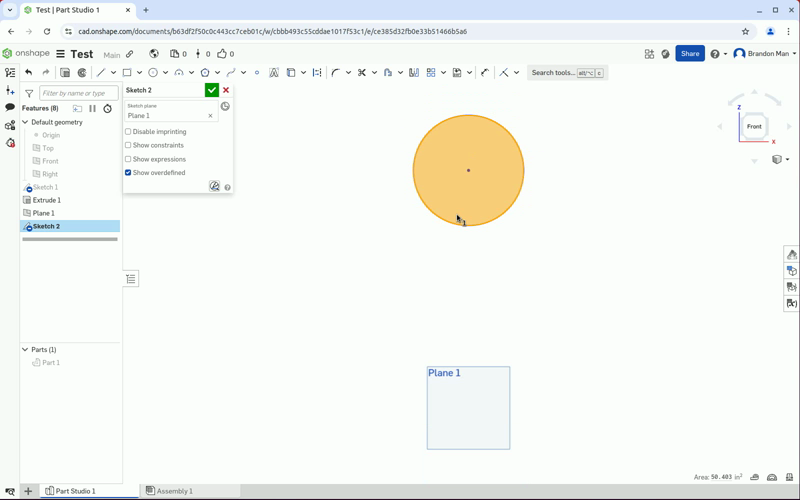
scroll(-6)
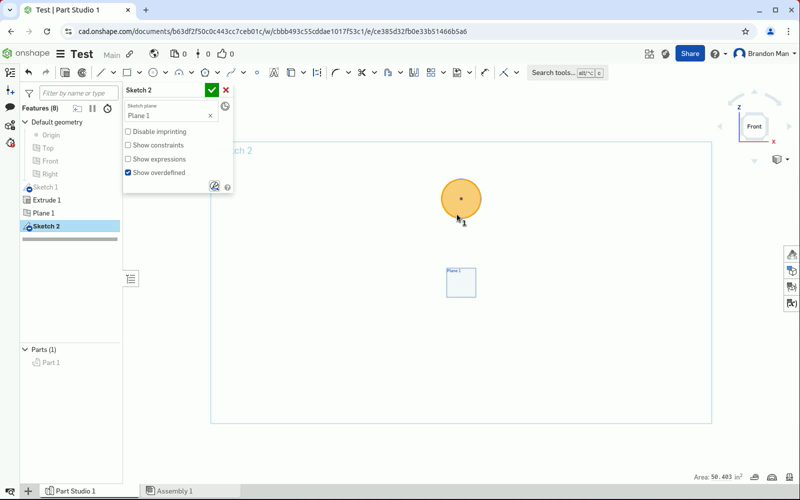
mouse_move(73, 352)
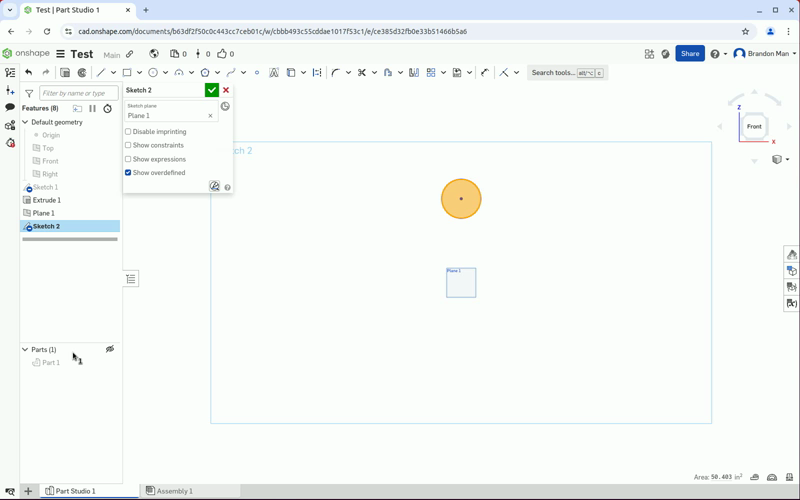
key(shift+y)
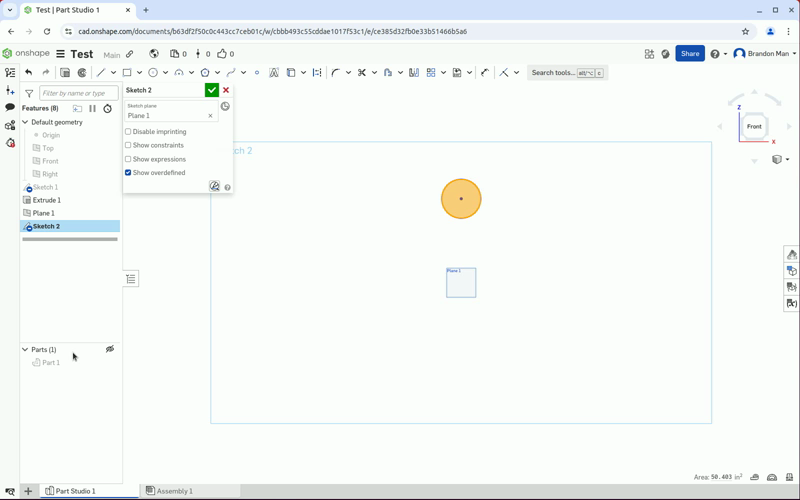
key(shift+e)
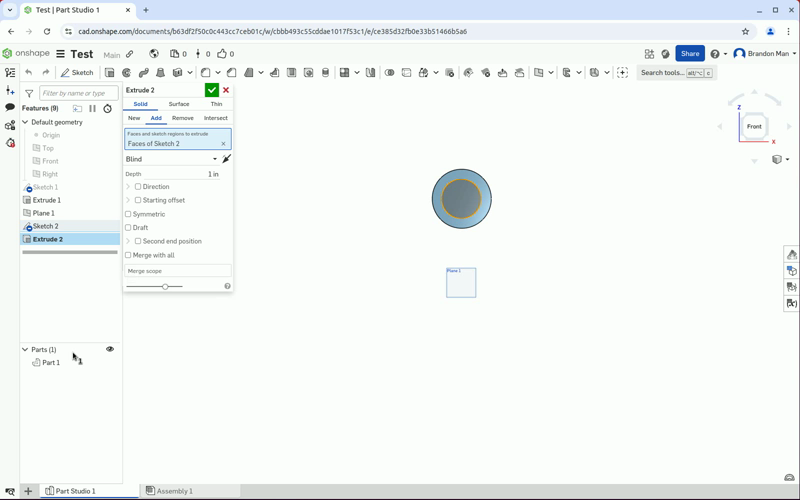
mouse_move(143, 106)
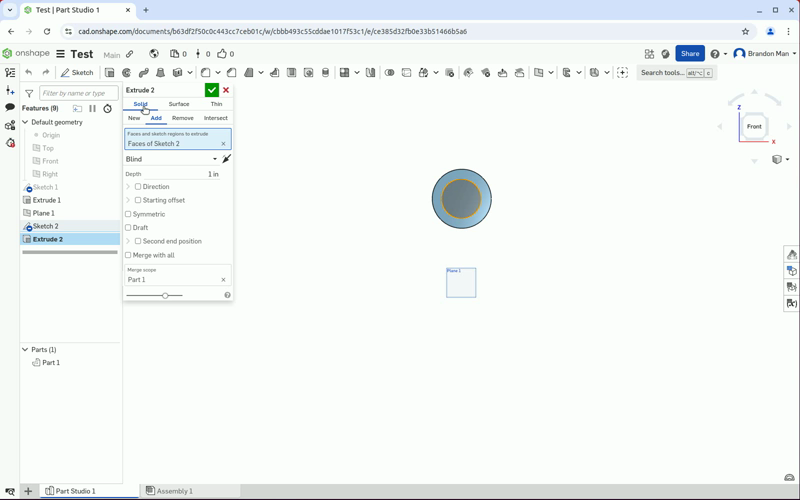
click(143, 106)
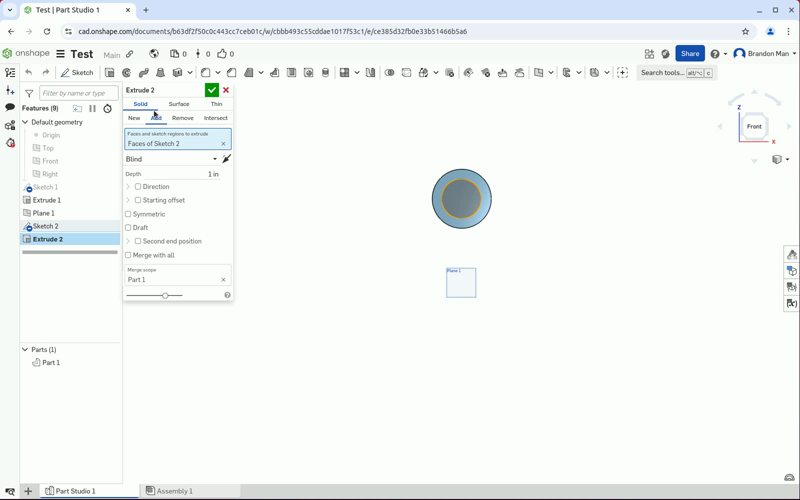
mouse_move(186, 120)
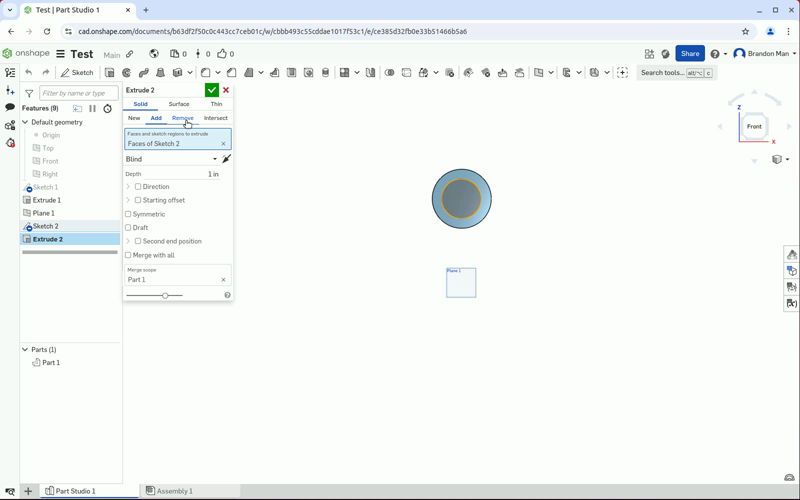
click(186, 120)
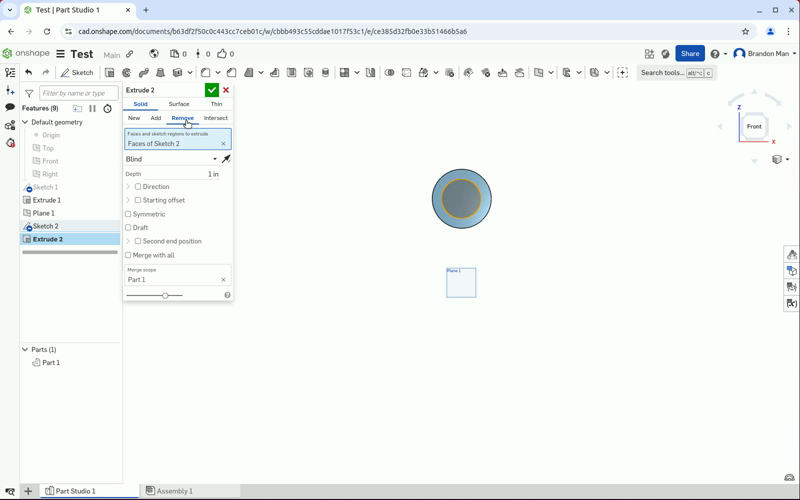
key(tab, 4)
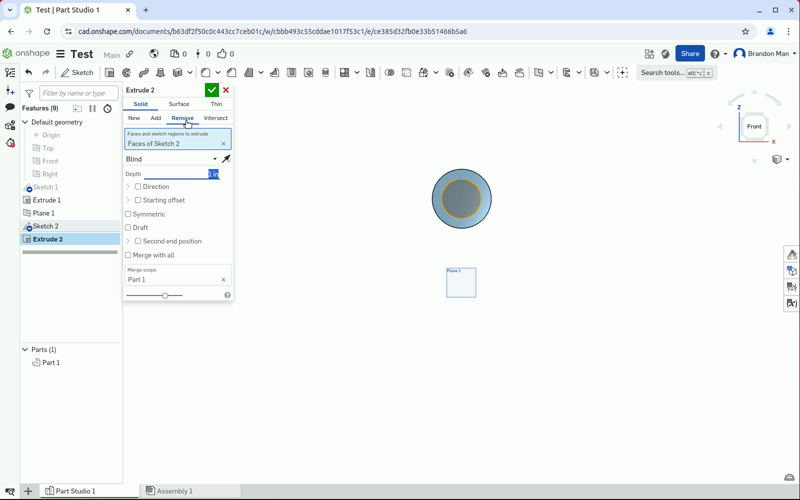
text(5.055)
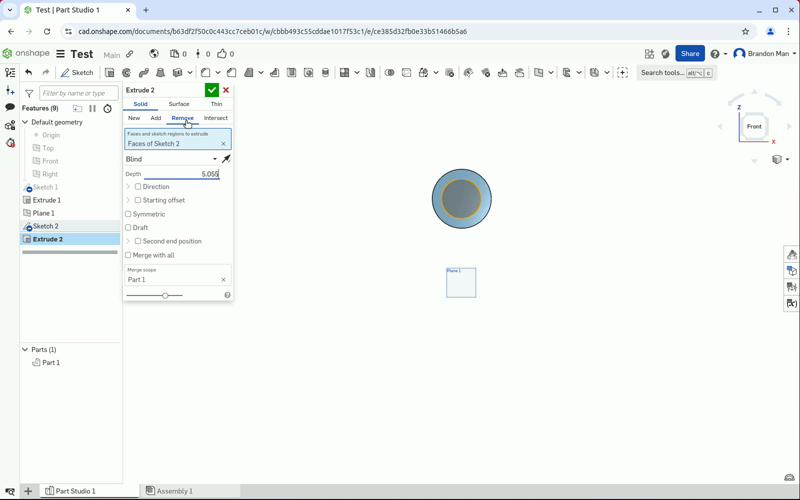
key(tab, 6)
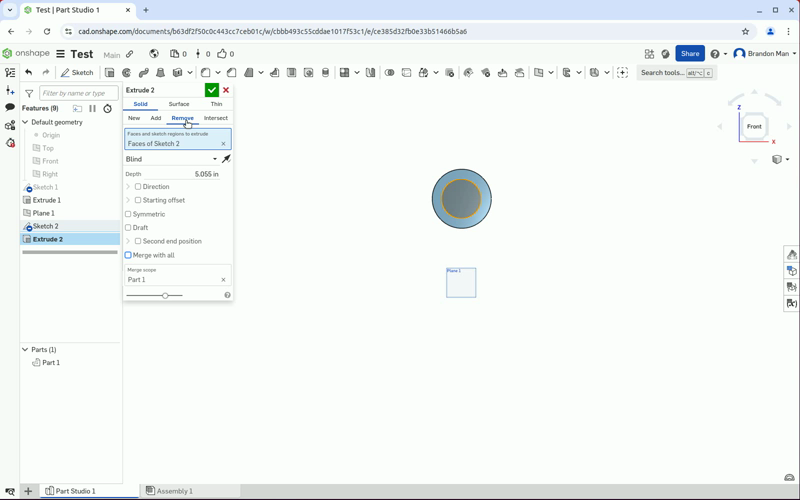
key(space)
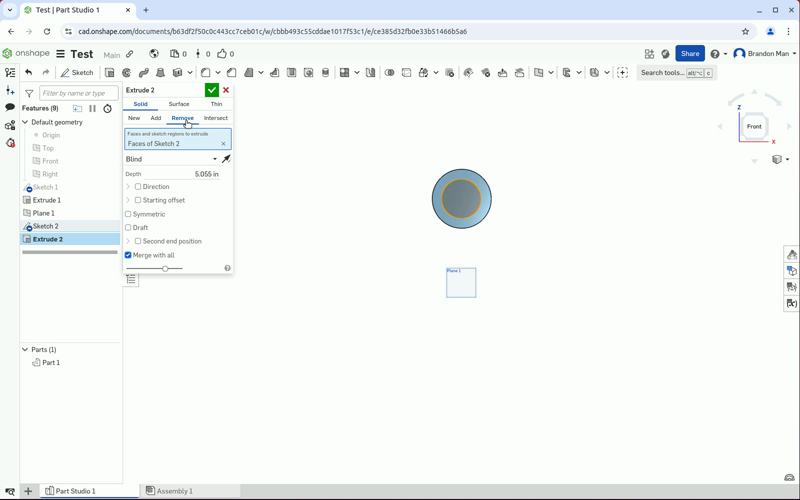
key(enter)
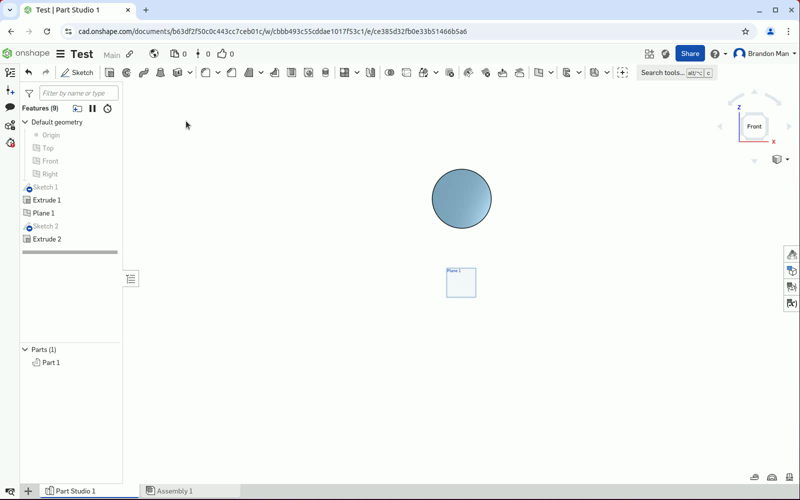
key(shift+h)
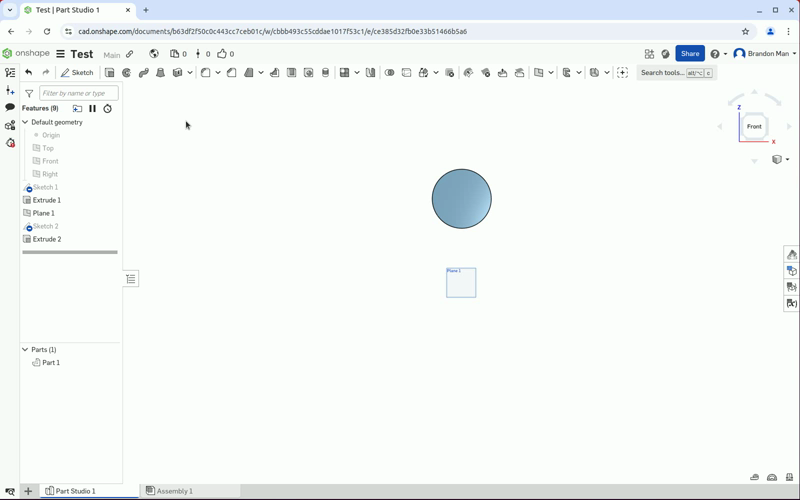
key(shift+h)
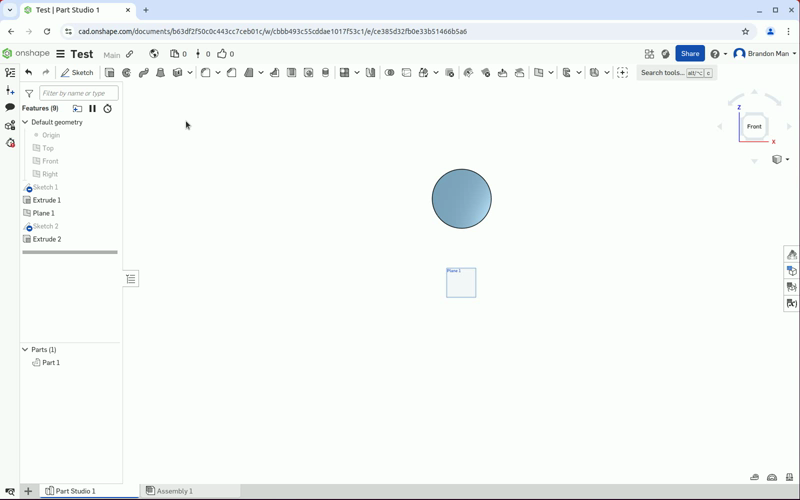
key(shift+7)
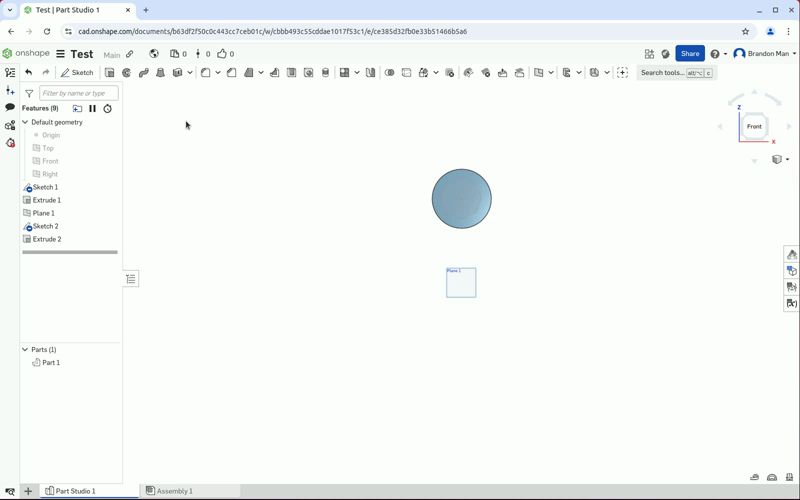
key(left, 2)
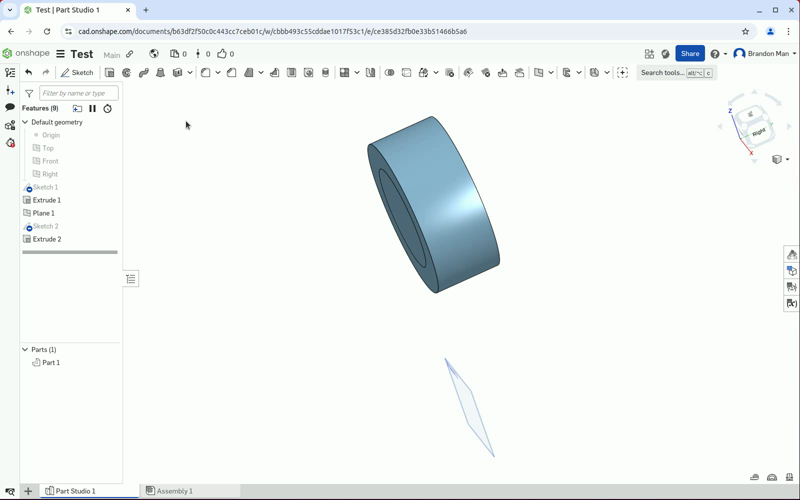
key(down, 2)
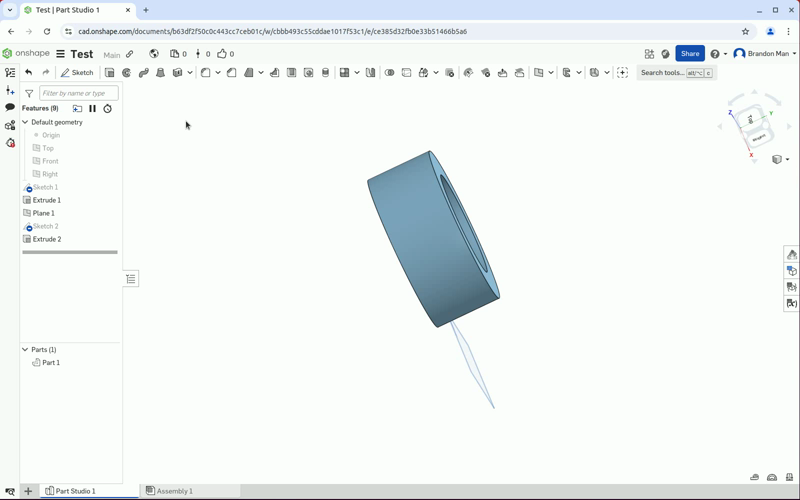
key(up, 2)
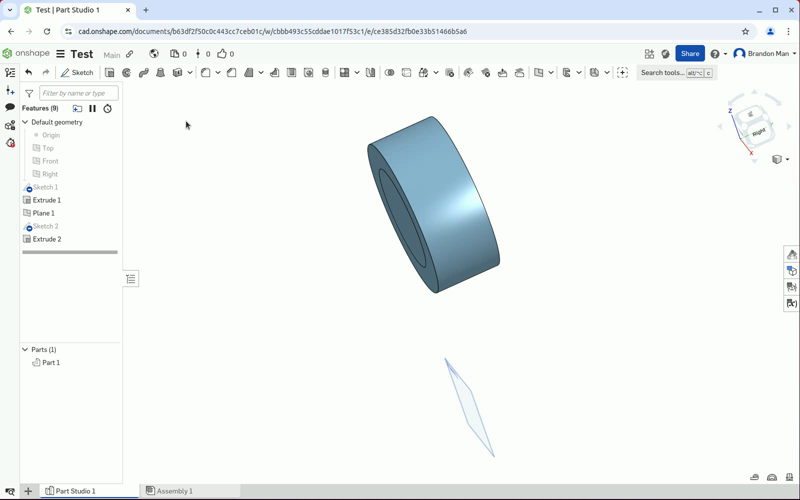
key(right, 2)
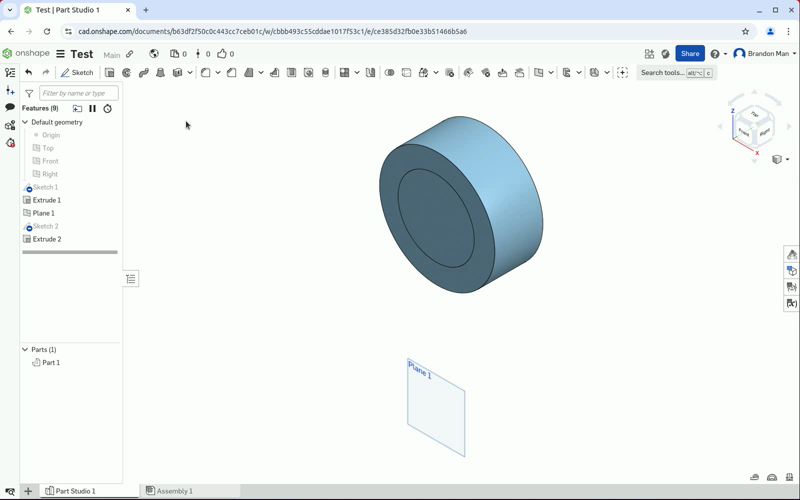
mouse_move(73, 189)
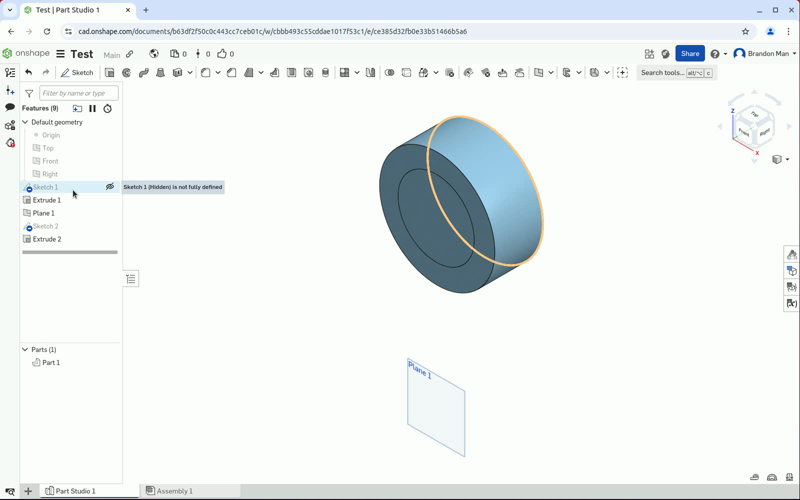
click(73, 189)